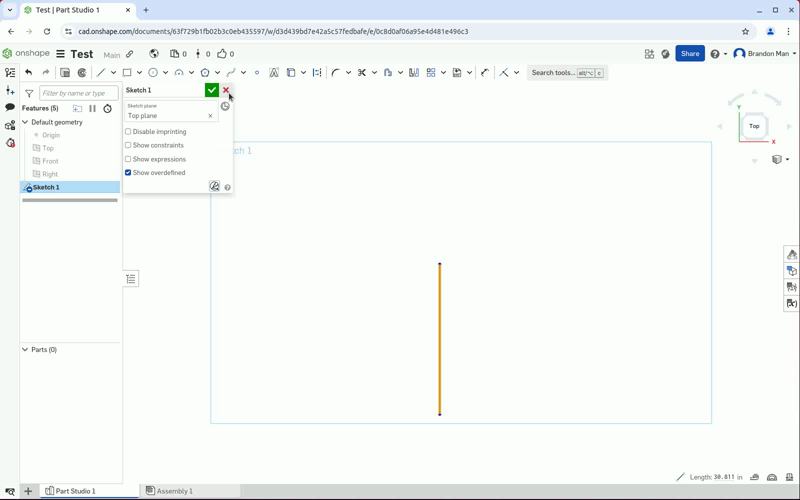
key(shift+h)
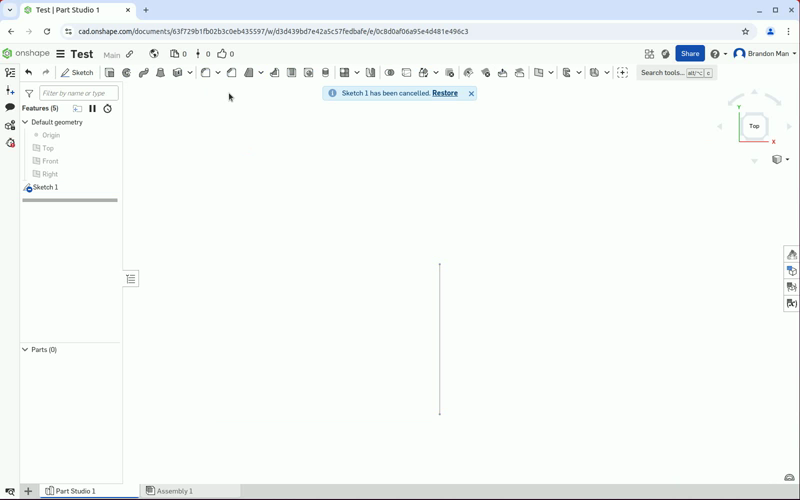
key(shift+s)
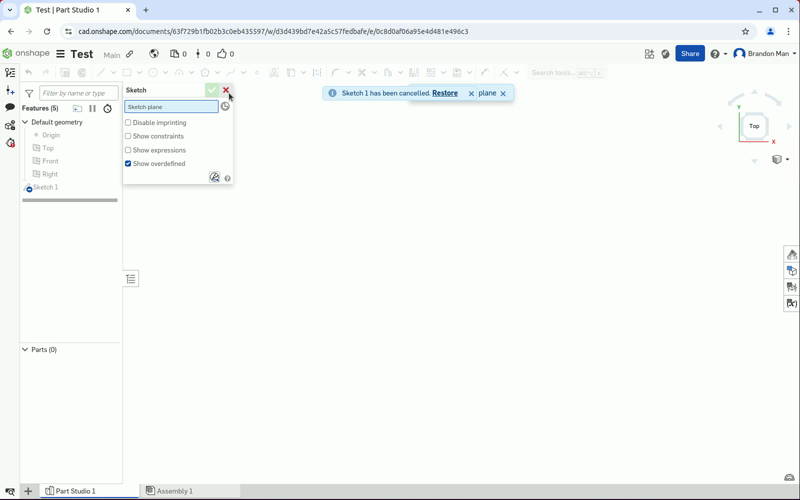
mouse_move(73, 150)
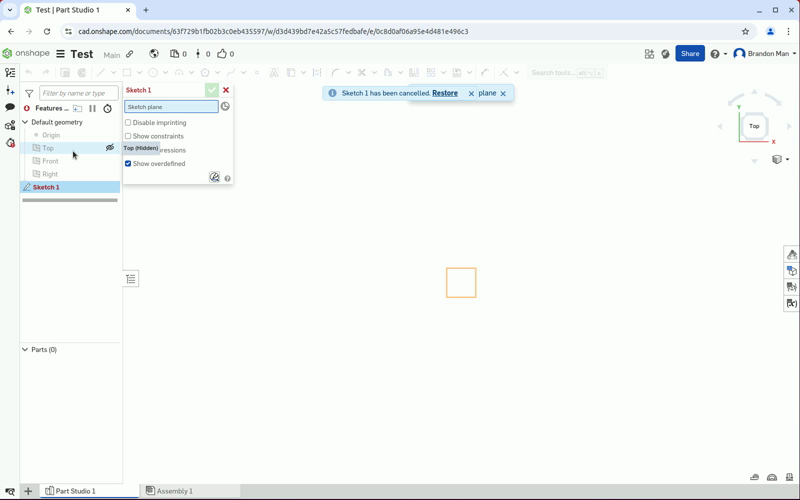
click(73, 150)
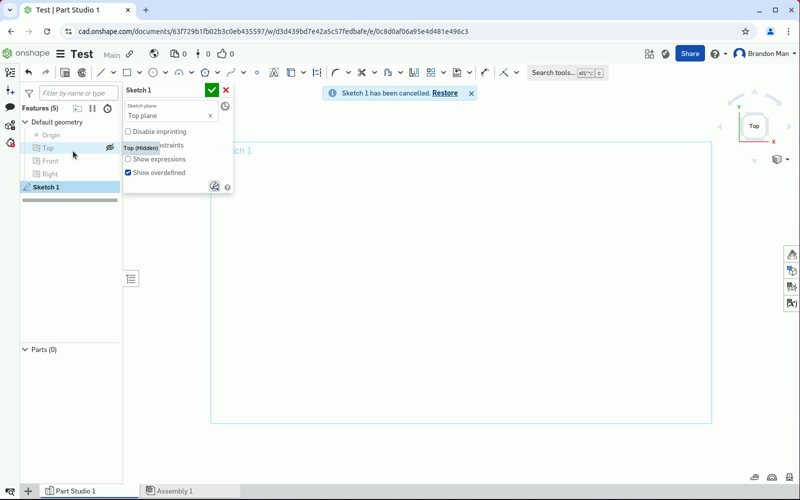
mouse_move(73, 352)
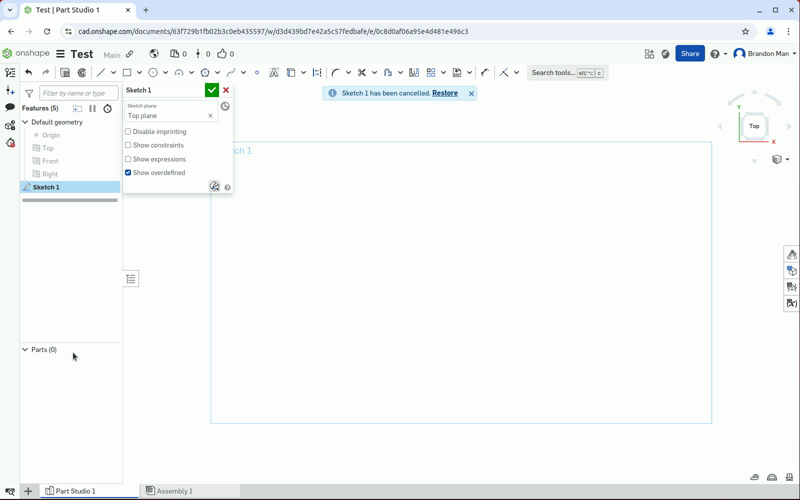
key(y)
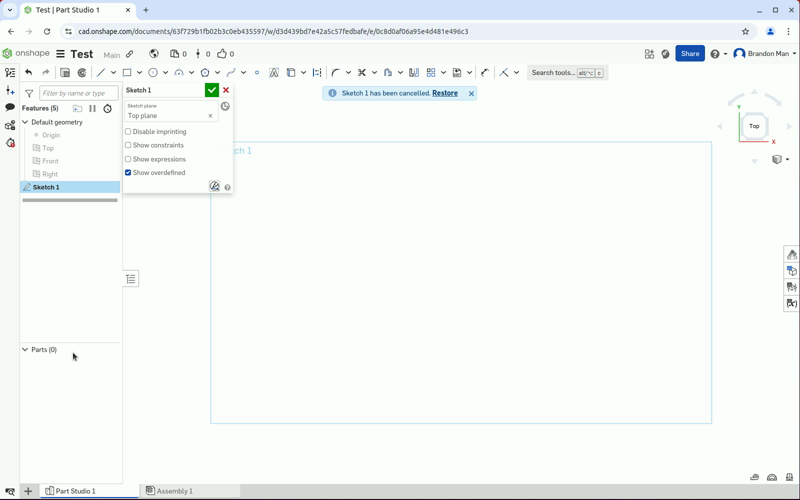
key(l)
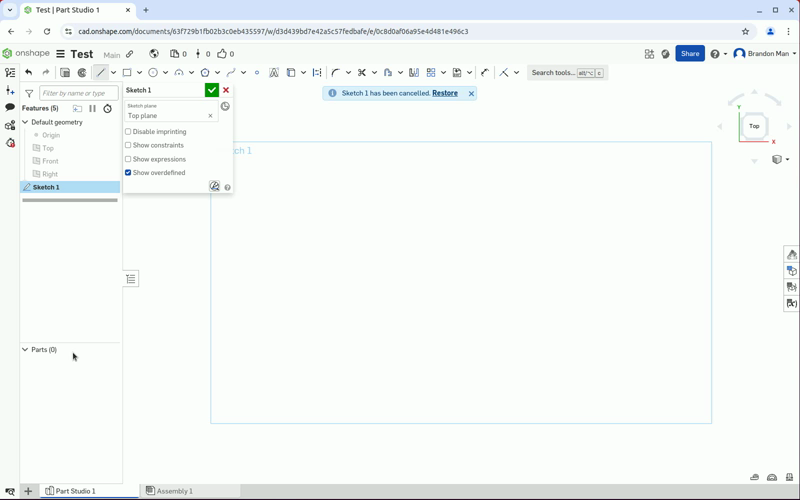
key_down(shift)
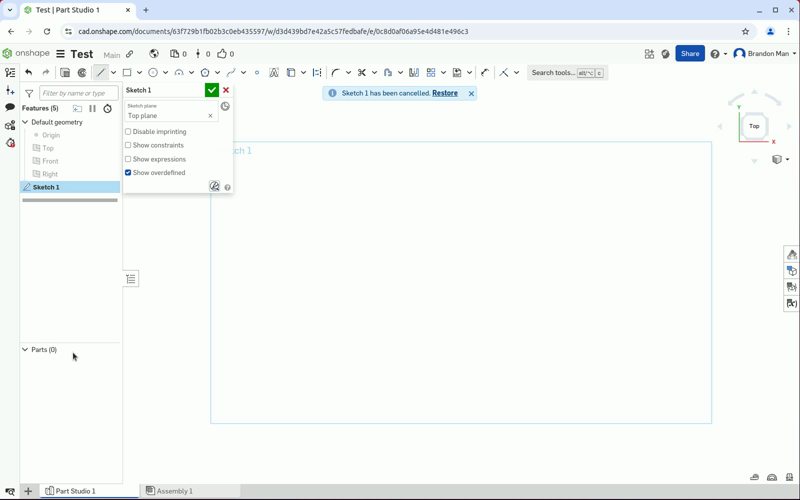
mouse_move(349, 282)
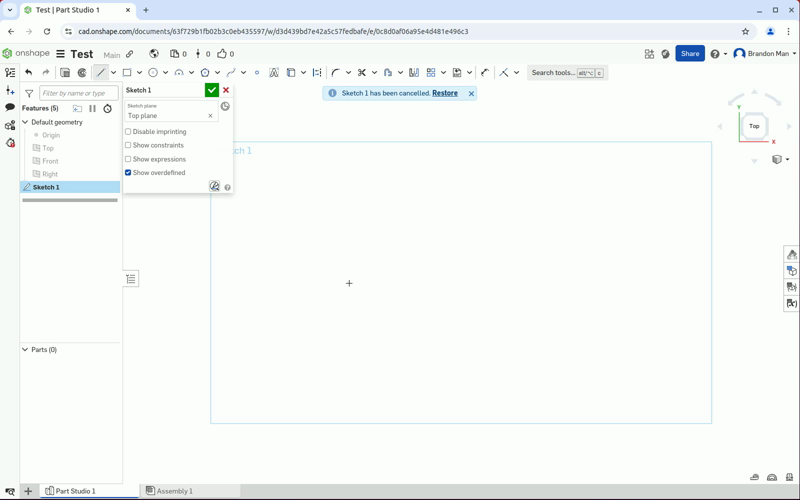
click(349, 282)
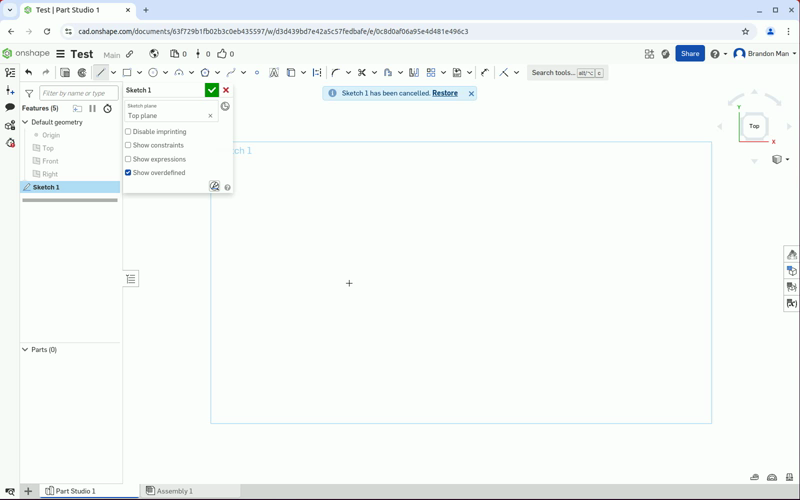
key_up(shift)
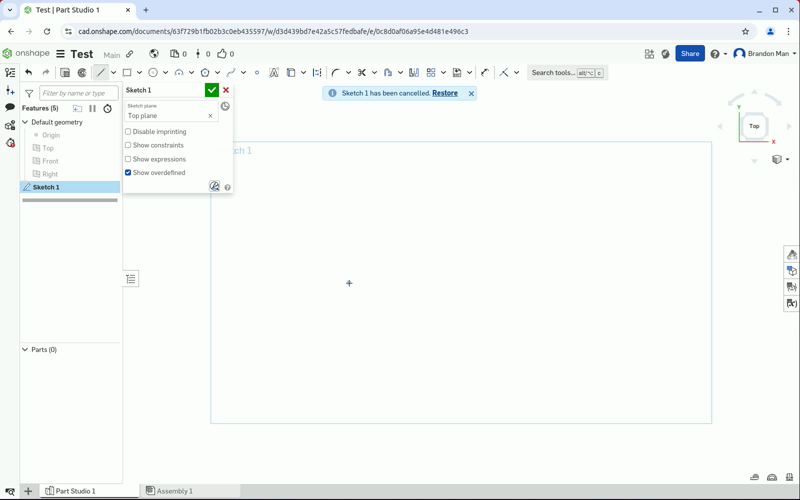
key_down(shift)
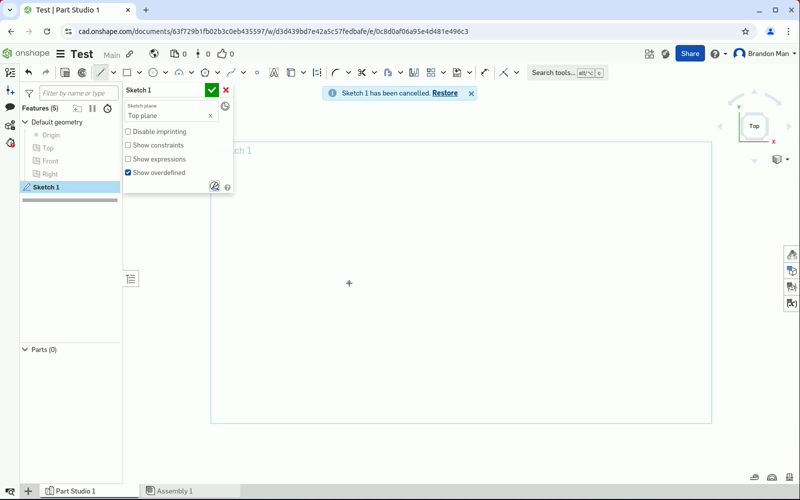
mouse_move(405, 378)
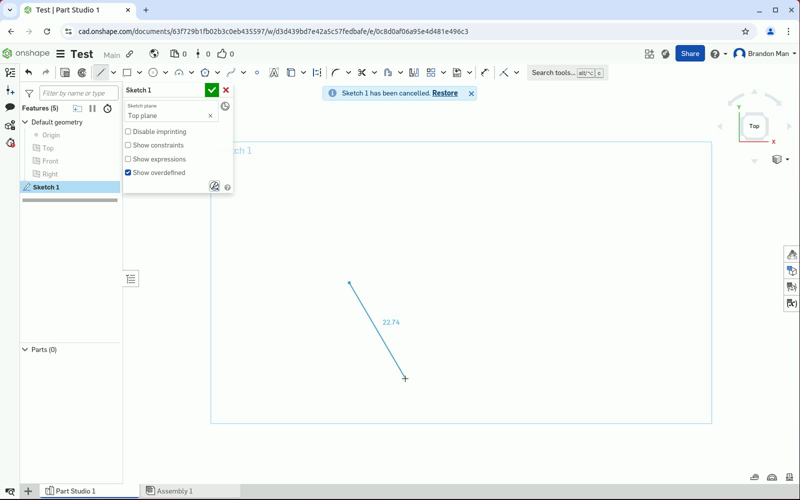
click(405, 378)
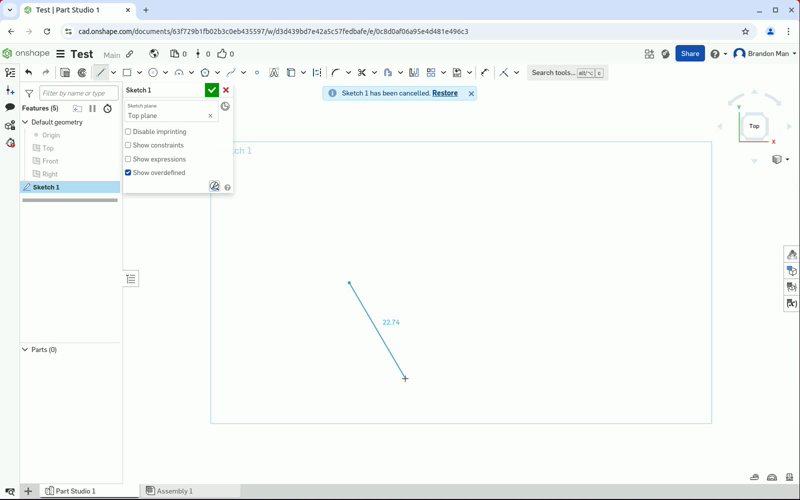
key_up(shift)
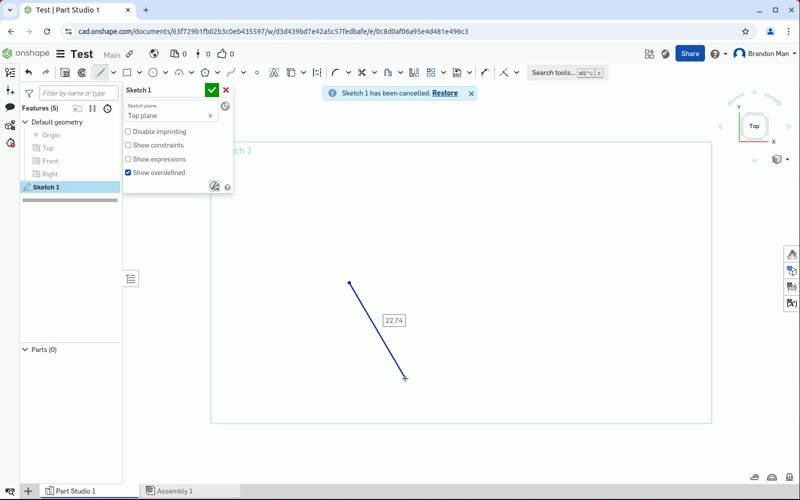
key_down(shift)
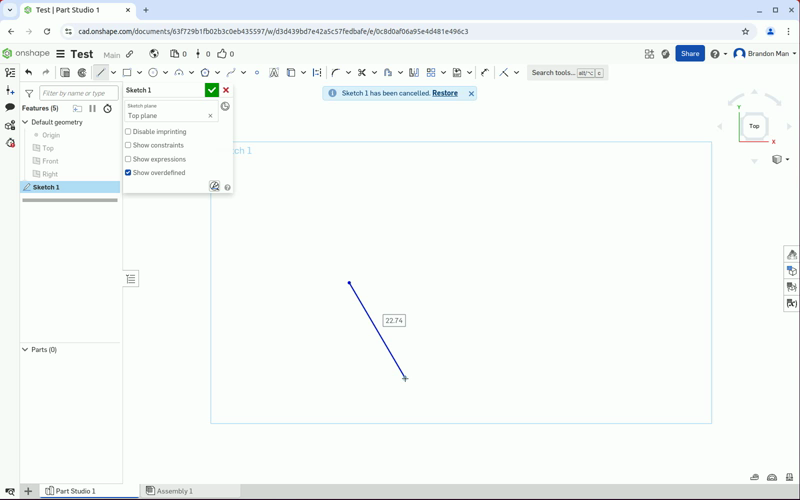
mouse_move(514, 378)
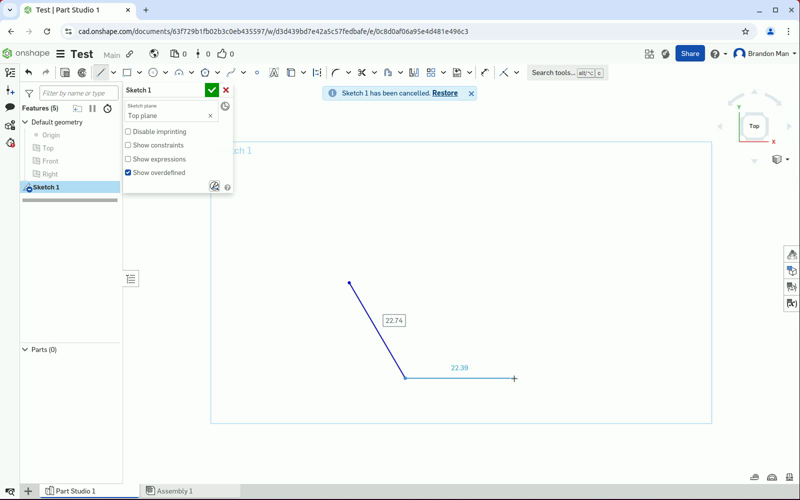
click(514, 378)
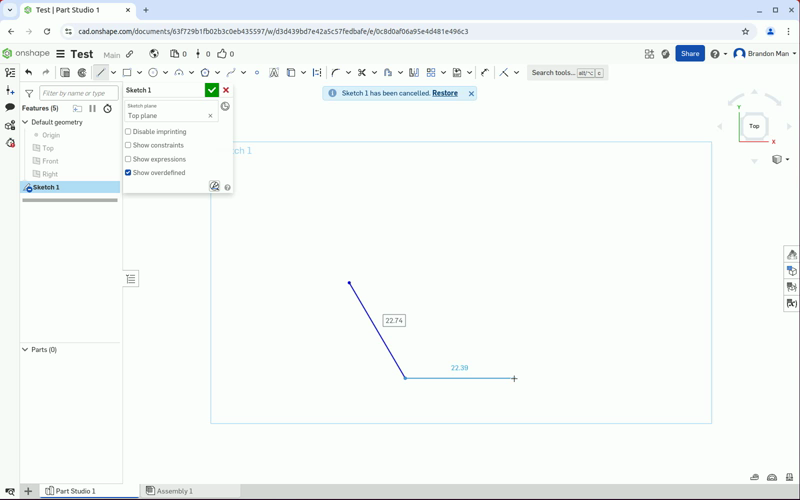
key_up(shift)
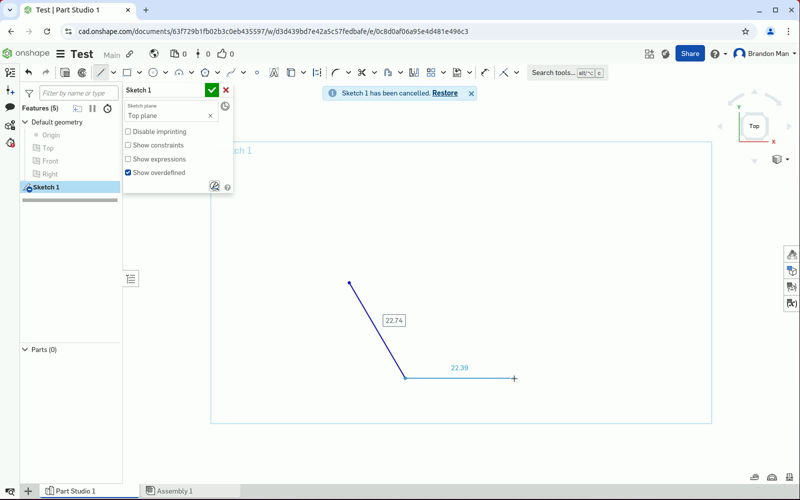
key_down(shift)
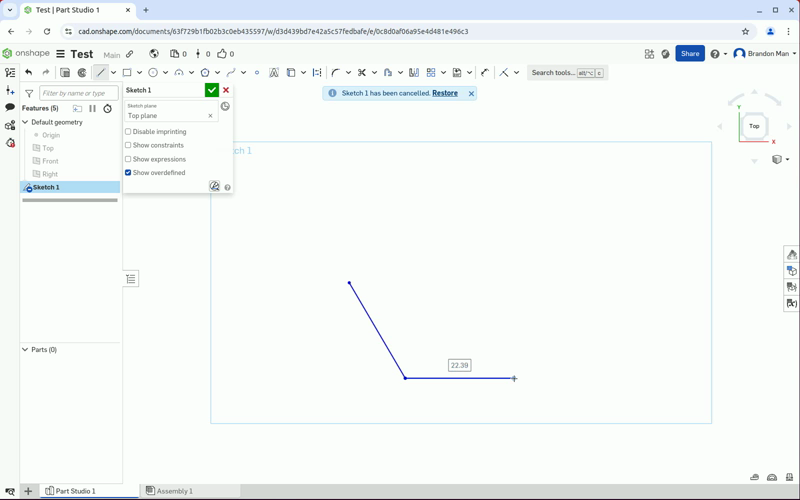
mouse_move(569, 282)
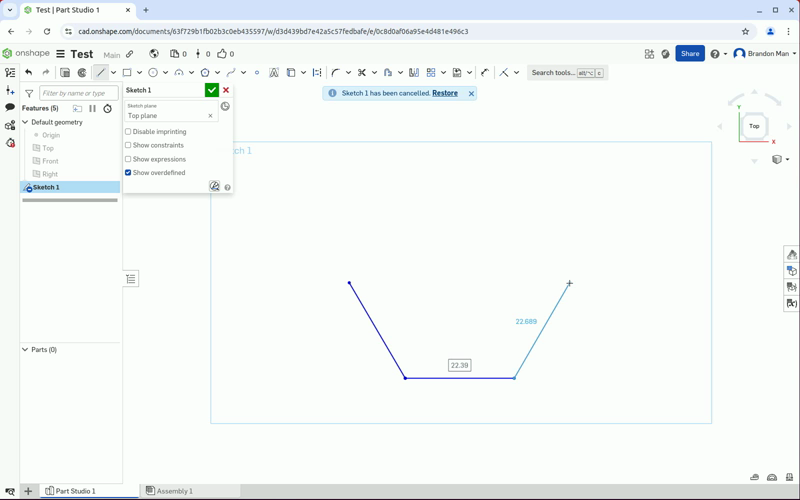
click(569, 282)
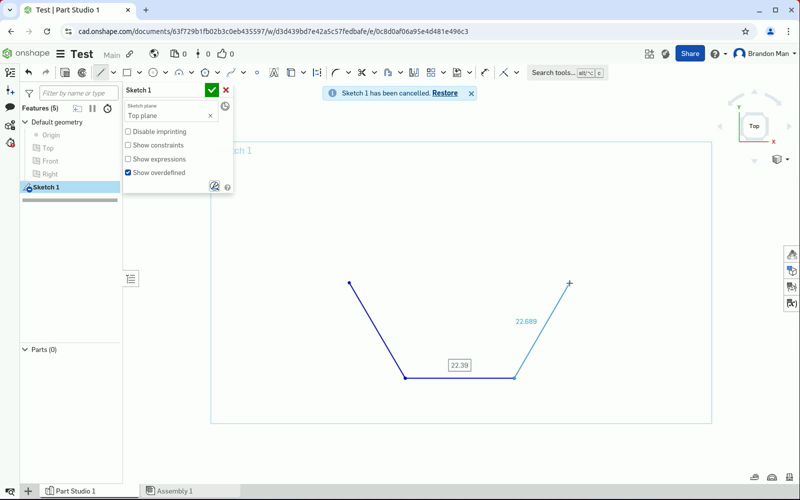
key_up(shift)
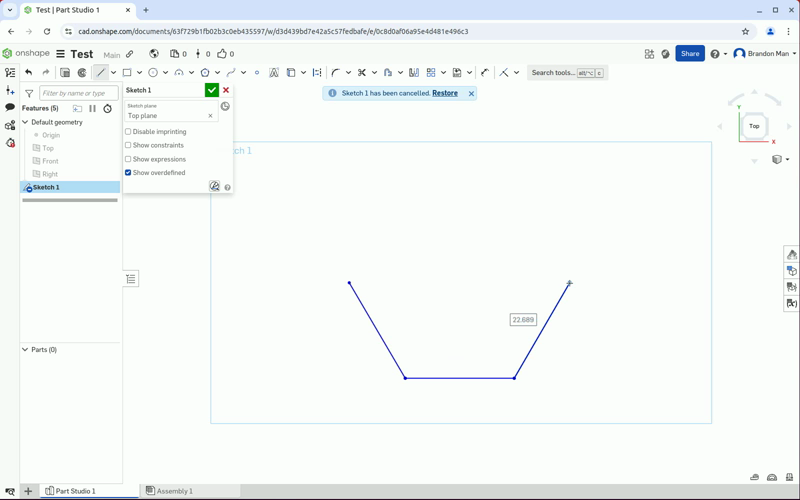
key_down(shift)
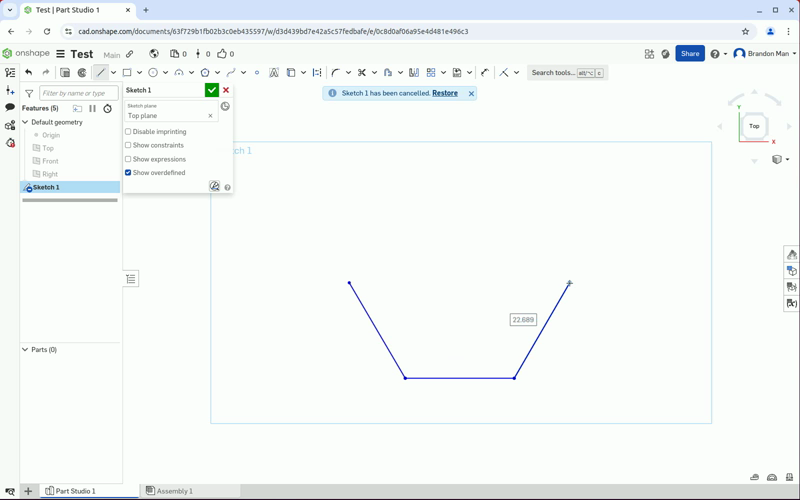
mouse_move(514, 187)
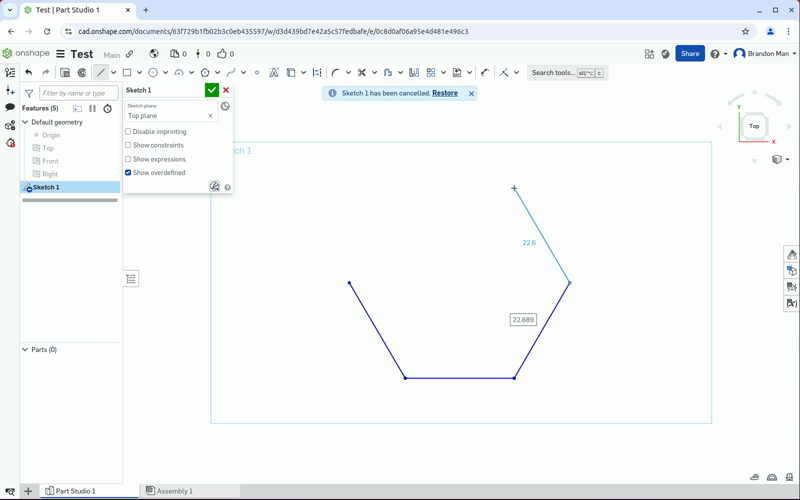
click(514, 187)
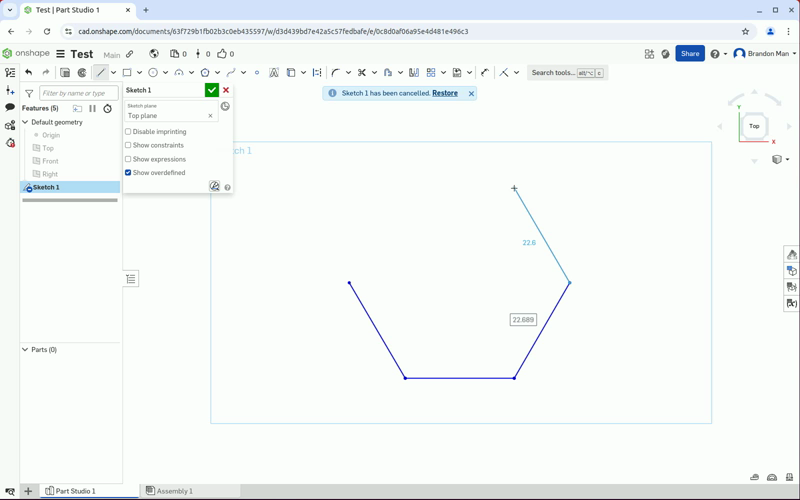
key_up(shift)
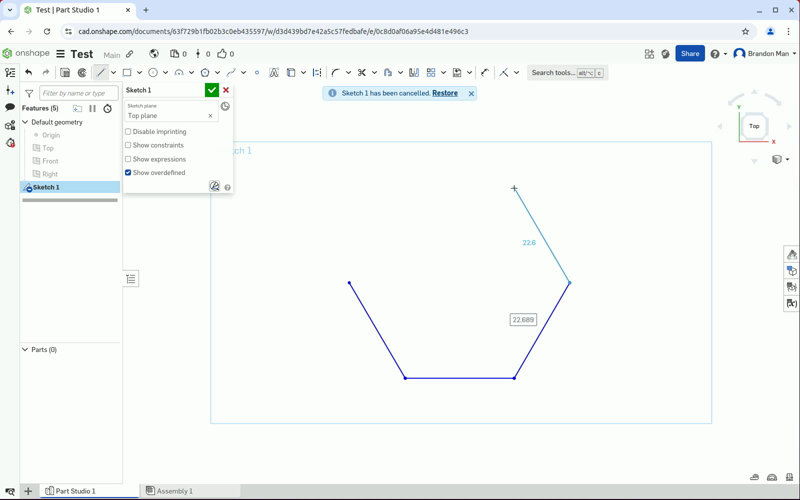
key_down(shift)
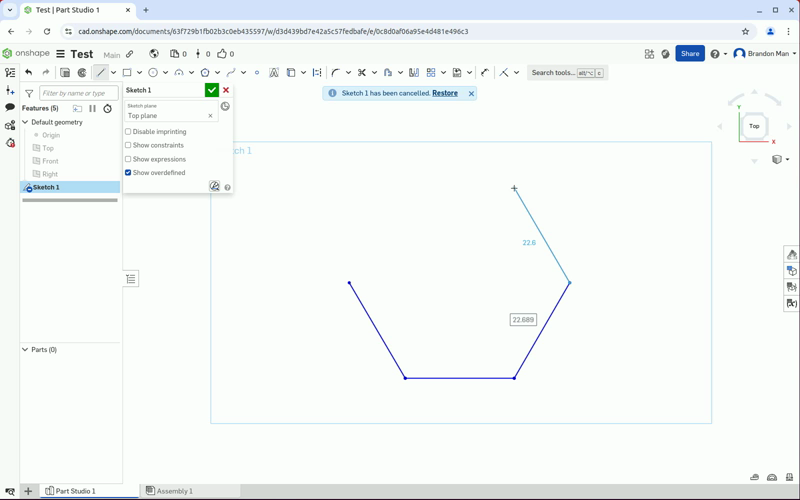
mouse_move(405, 187)
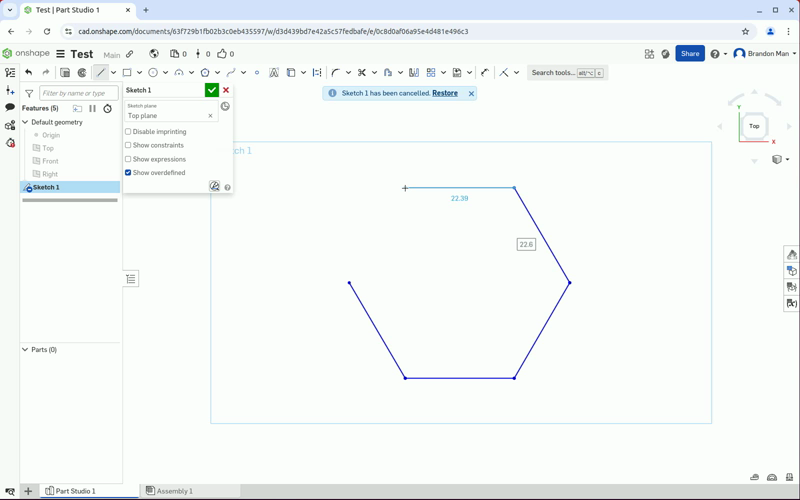
click(405, 187)
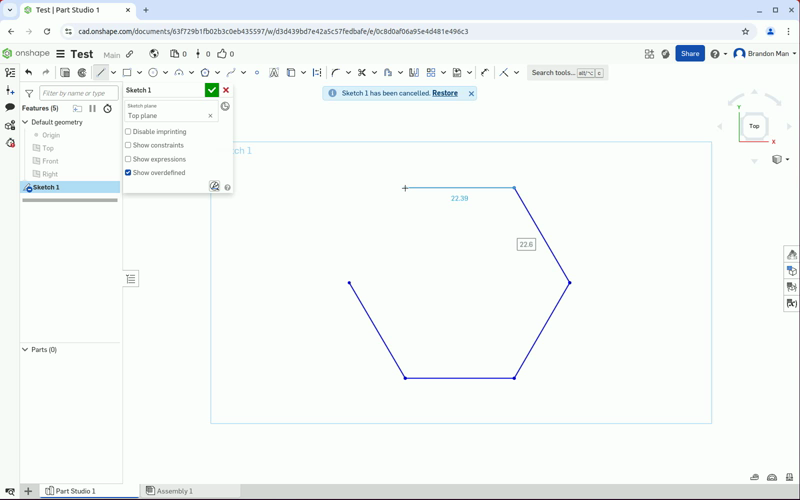
key_up(shift)
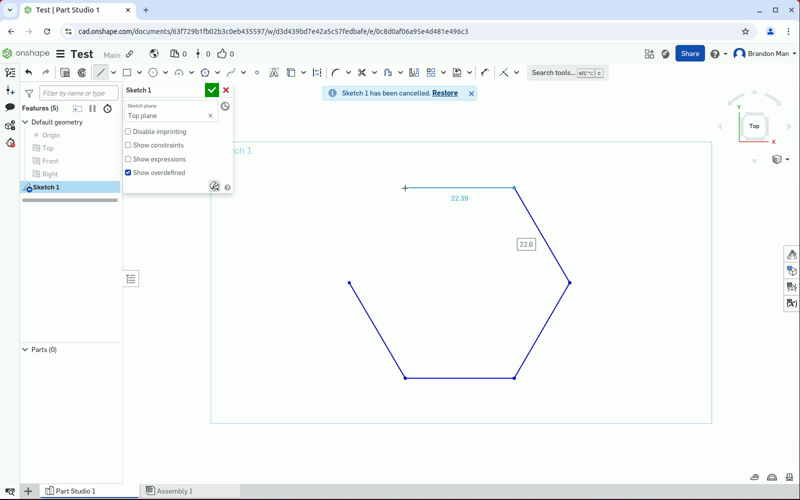
key_down(shift)
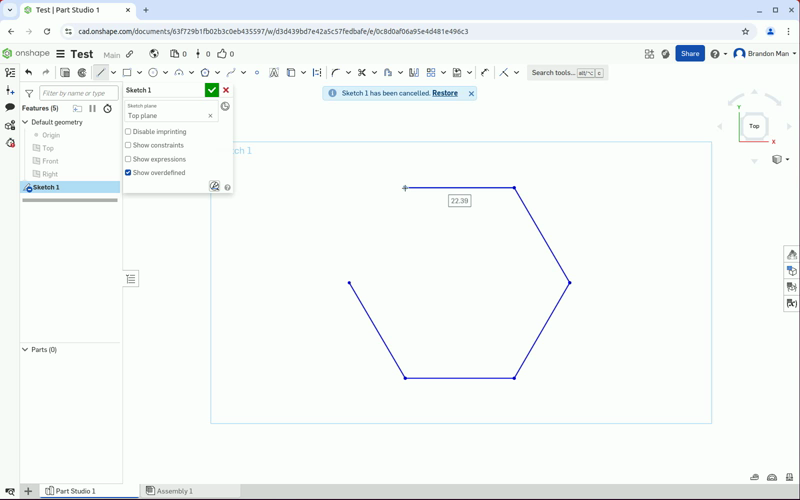
mouse_move(349, 282)
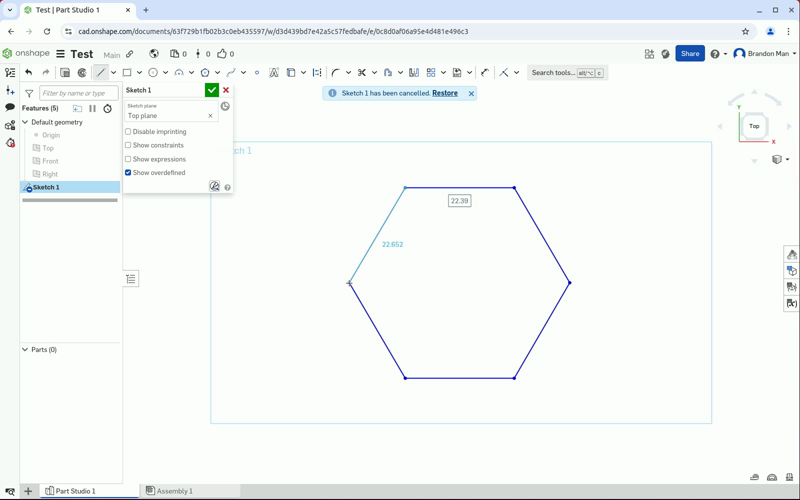
key_up(shift)
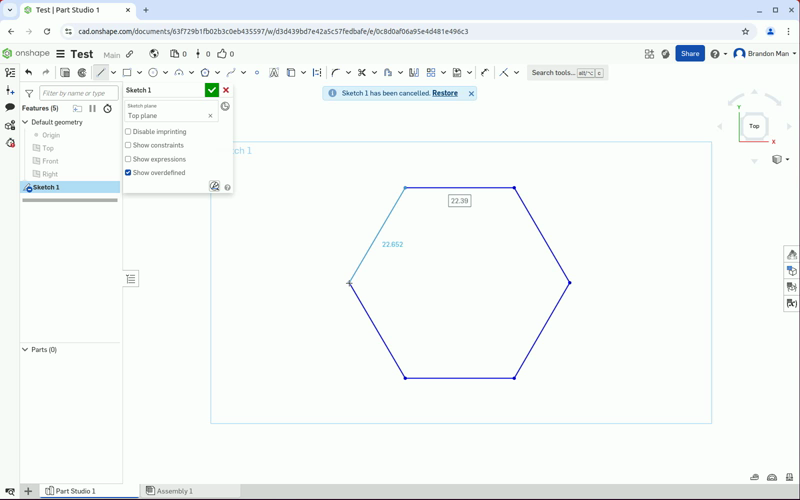
click(349, 282)
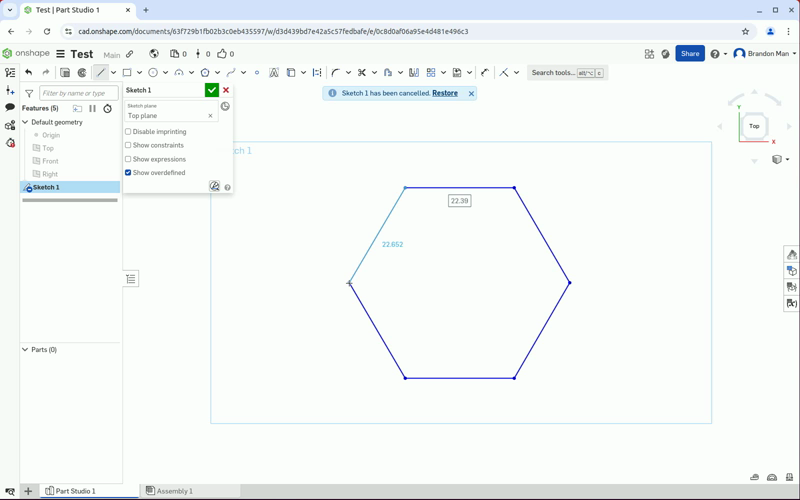
key(esc)
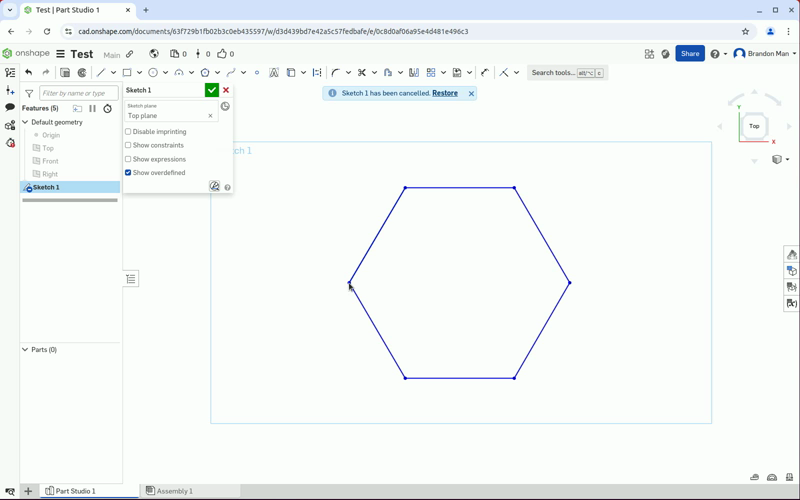
mouse_move(418, 248)
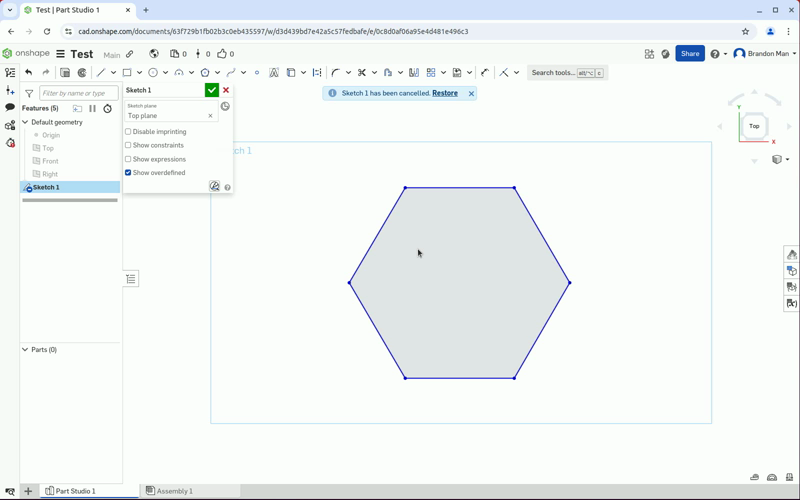
click(418, 248)
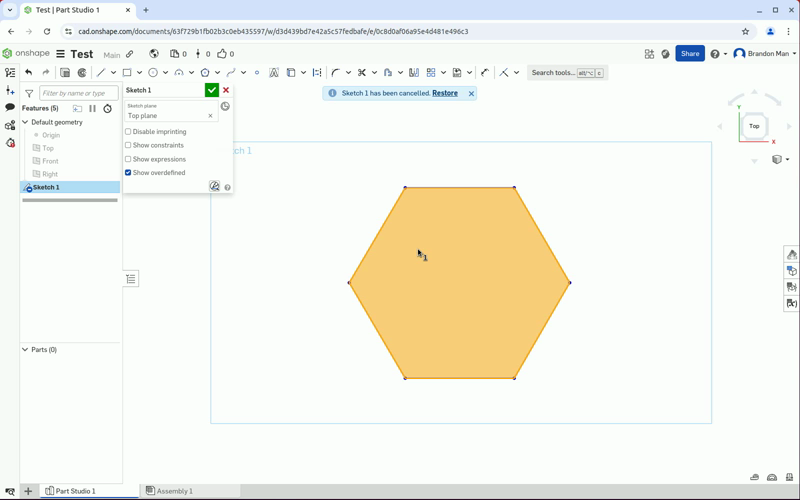
mouse_move(73, 352)
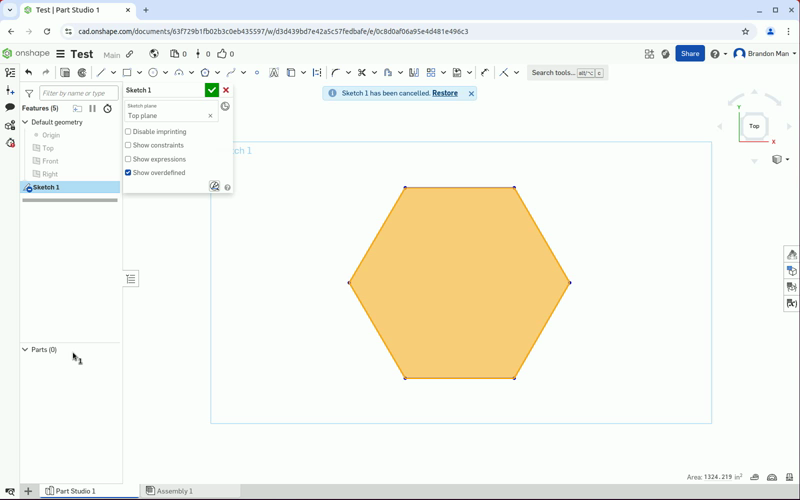
key(shift+y)
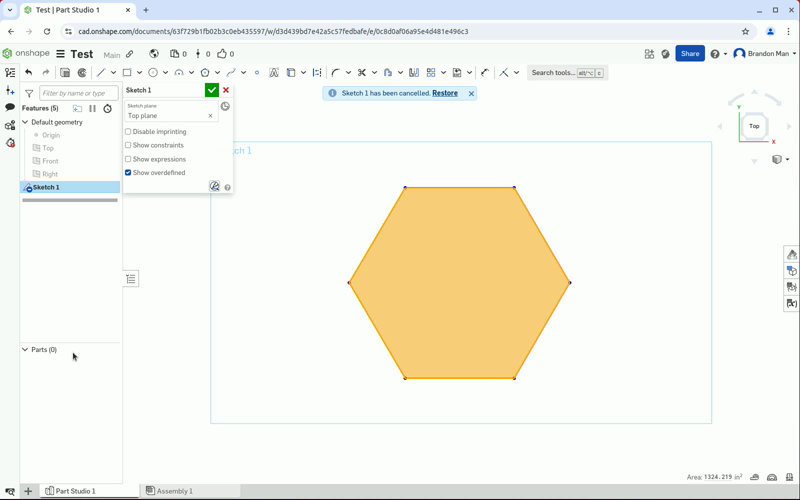
key(shift+e)
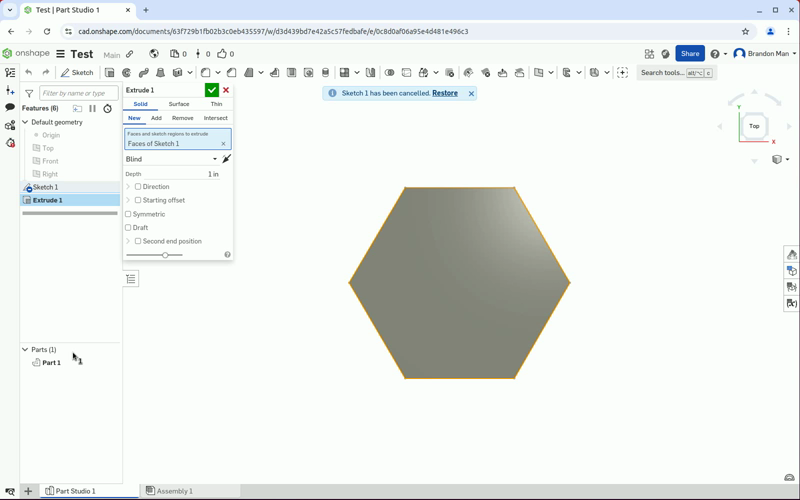
mouse_move(143, 106)
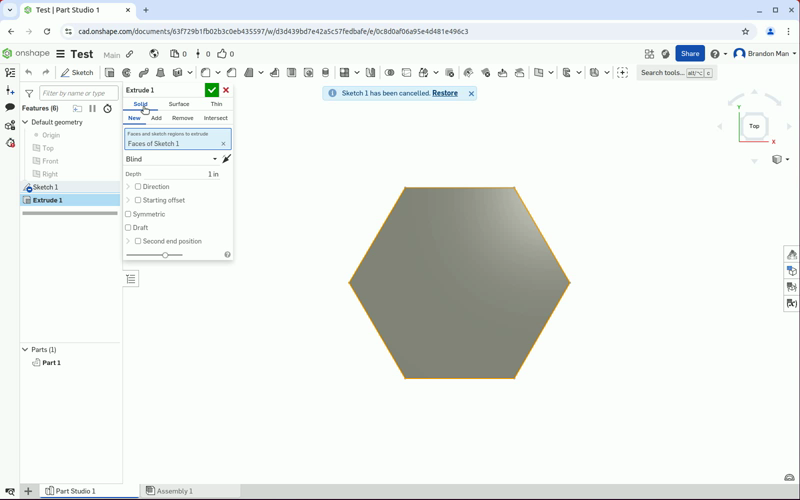
click(143, 106)
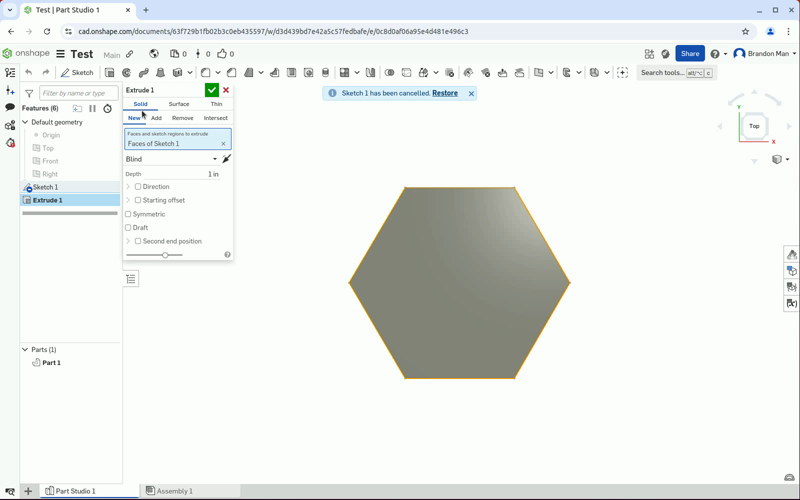
mouse_move(137, 120)
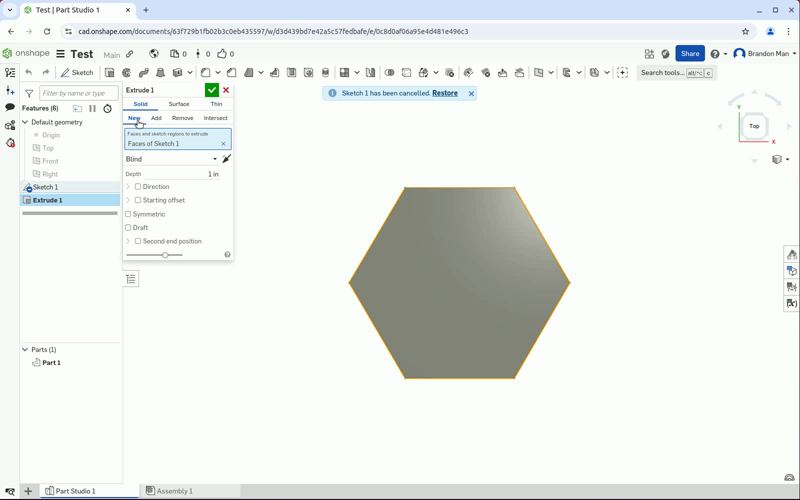
click(137, 120)
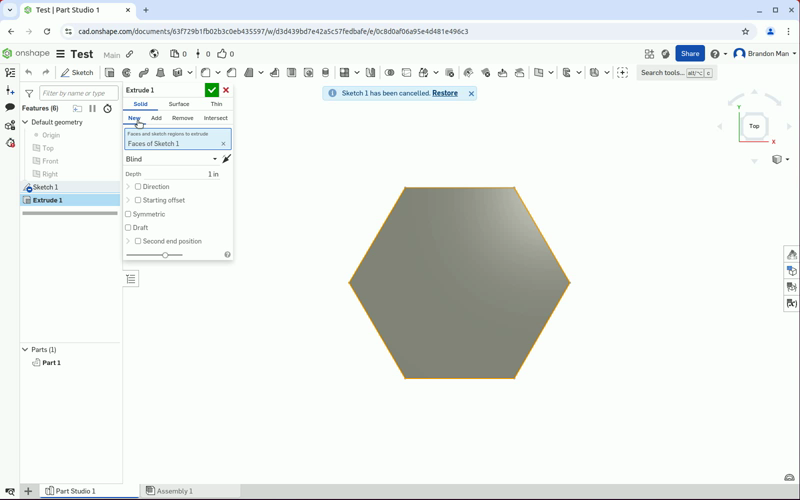
key(tab, 4)
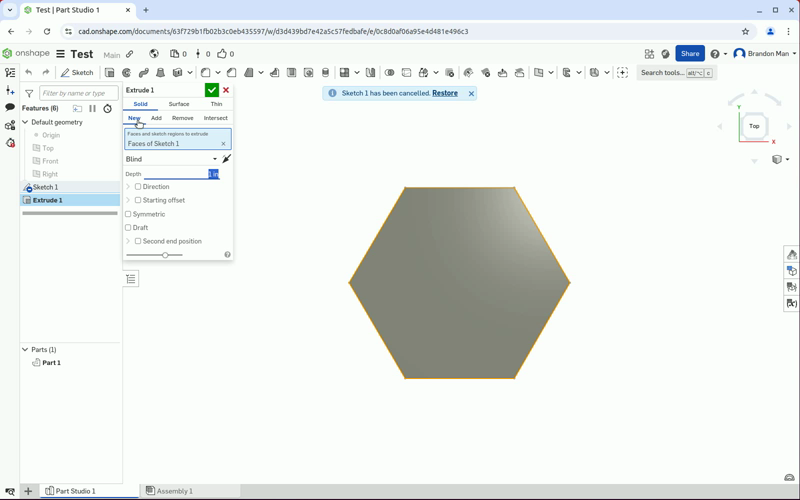
text(15.405)
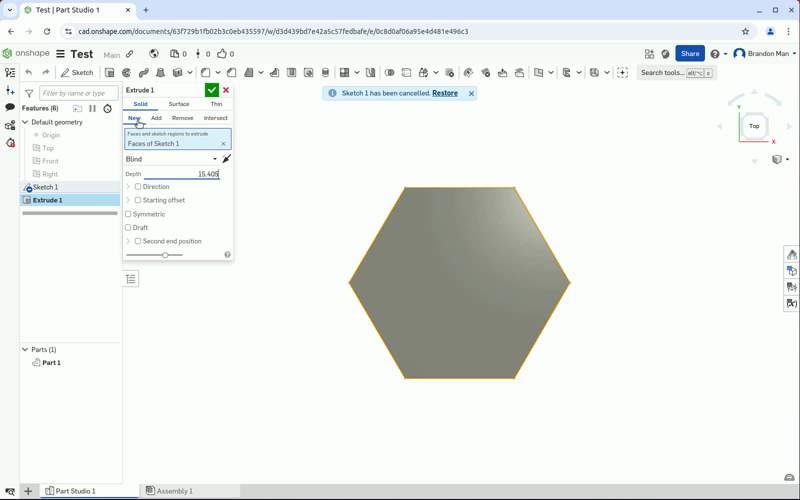
key(enter)
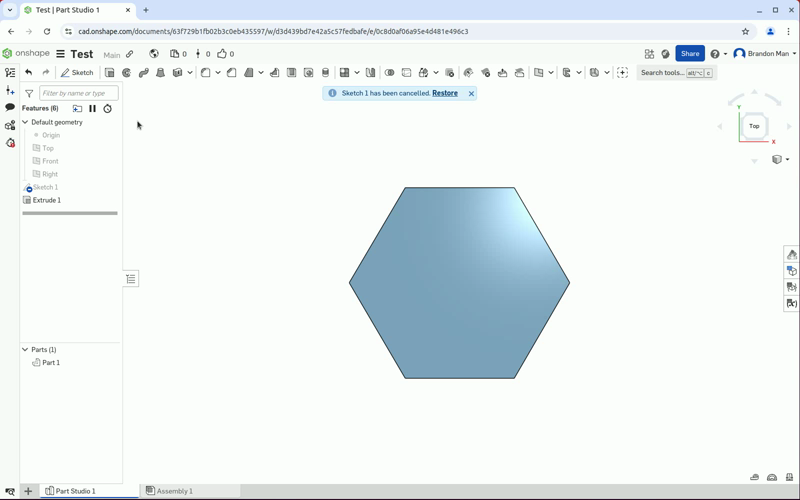
key(shift+h)
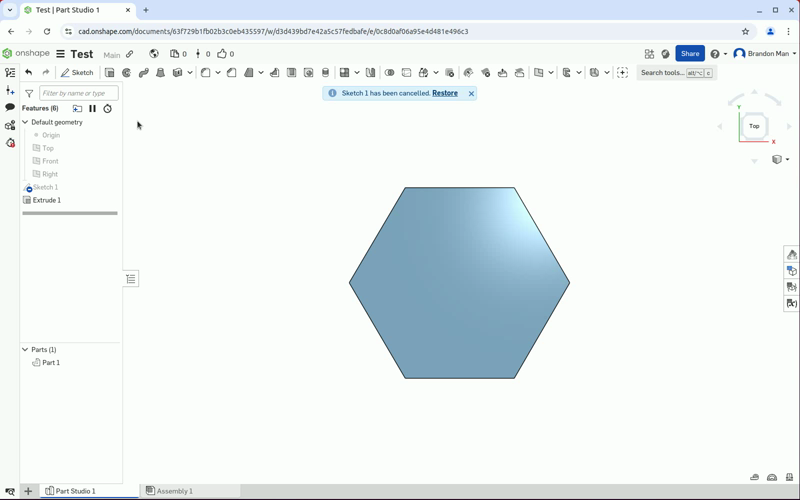
key(shift+h)
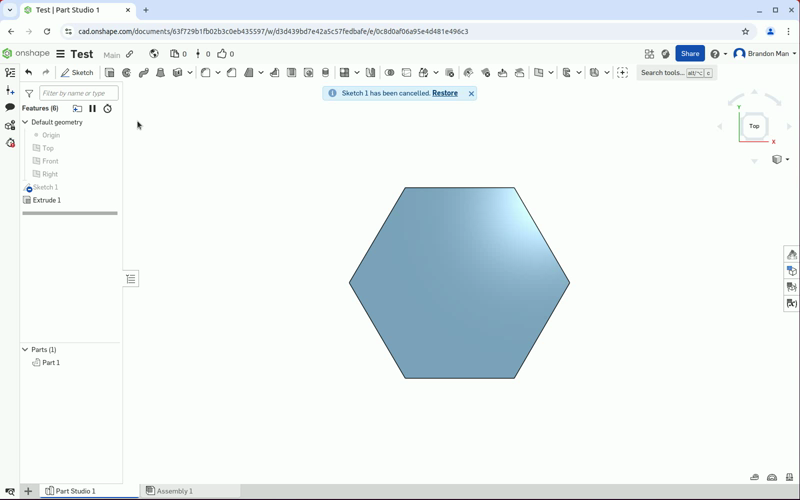
mouse_move(73, 189)
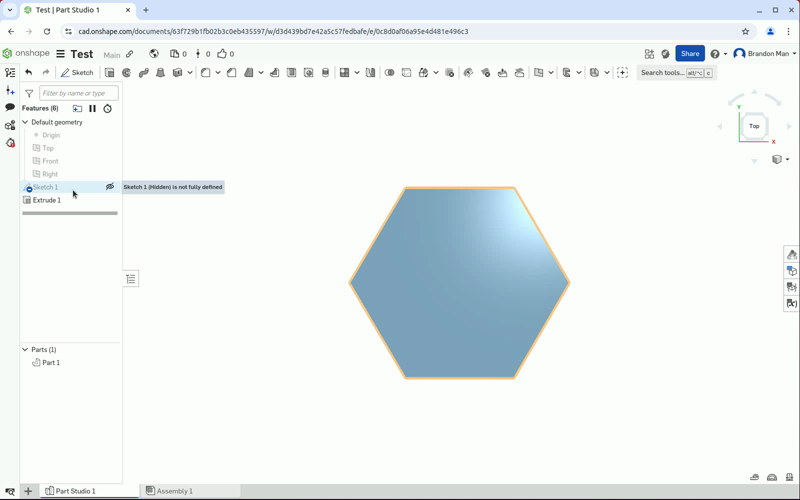
click(73, 189)
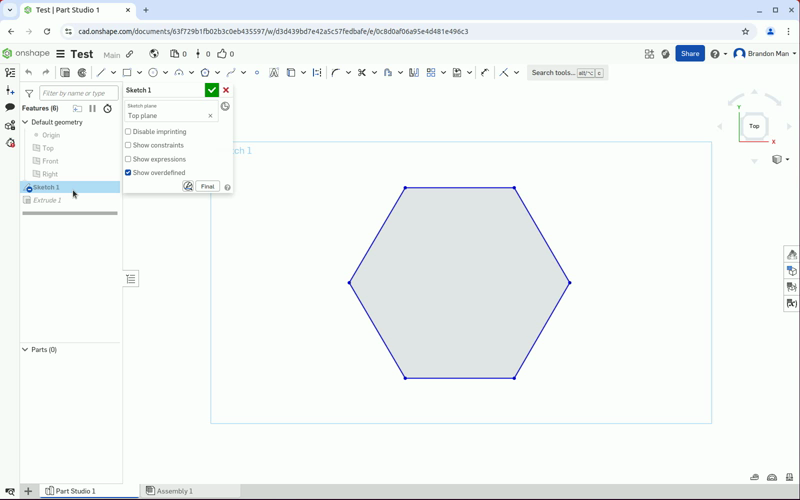
mouse_move(229, 92)
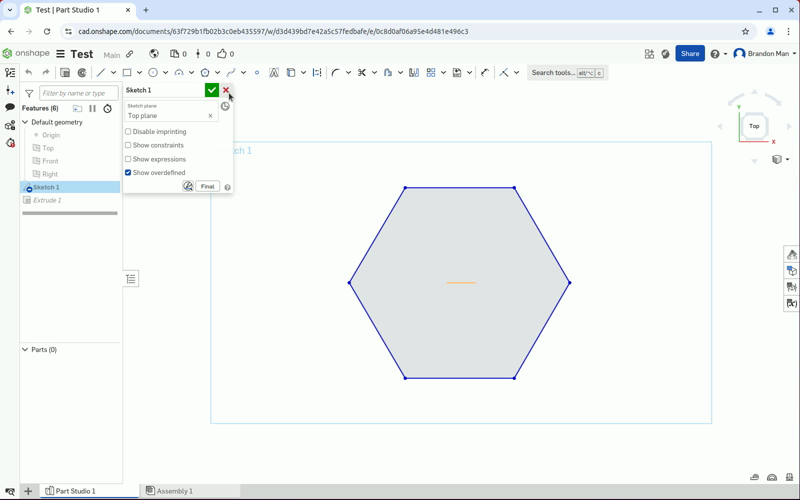
click(229, 92)
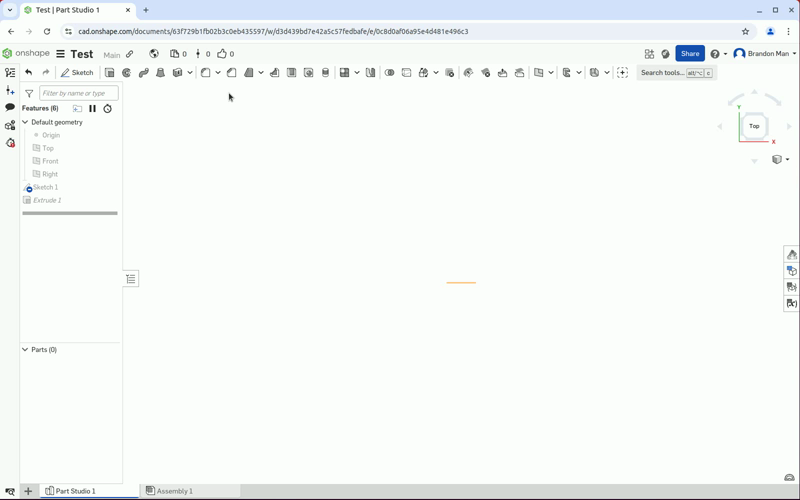
mouse_move(541, 75)
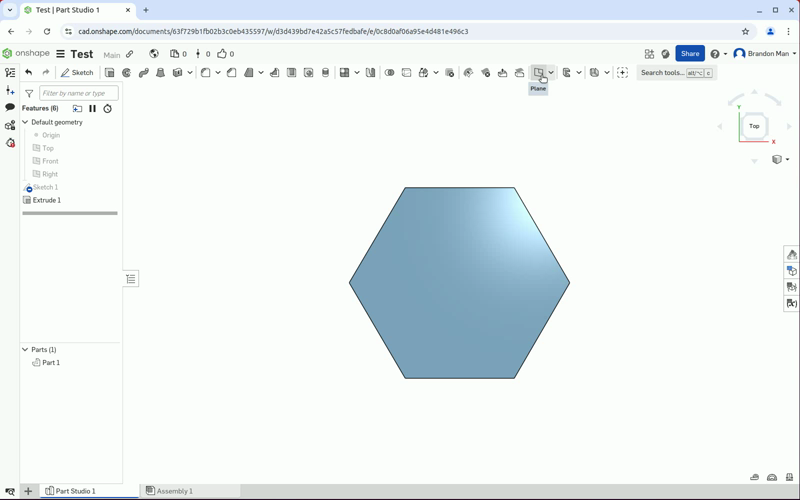
click(541, 75)
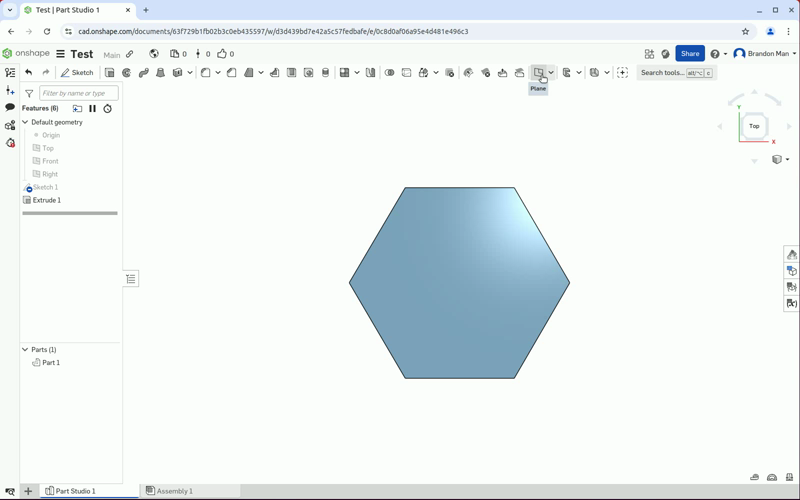
mouse_move(73, 150)
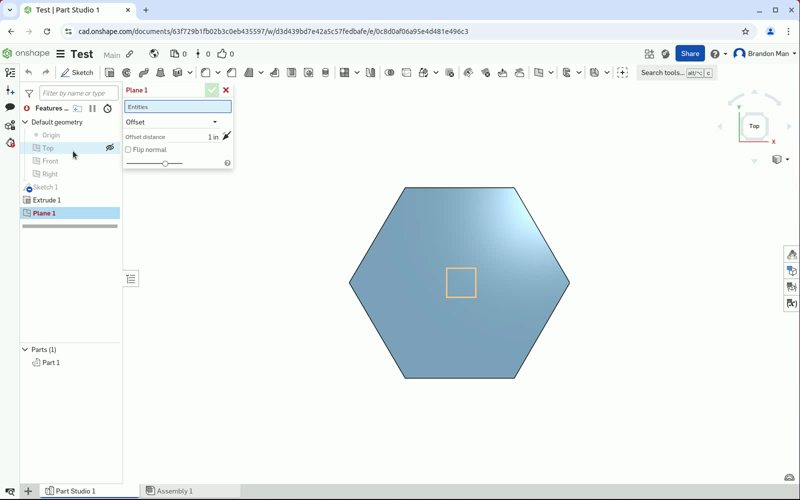
click(73, 150)
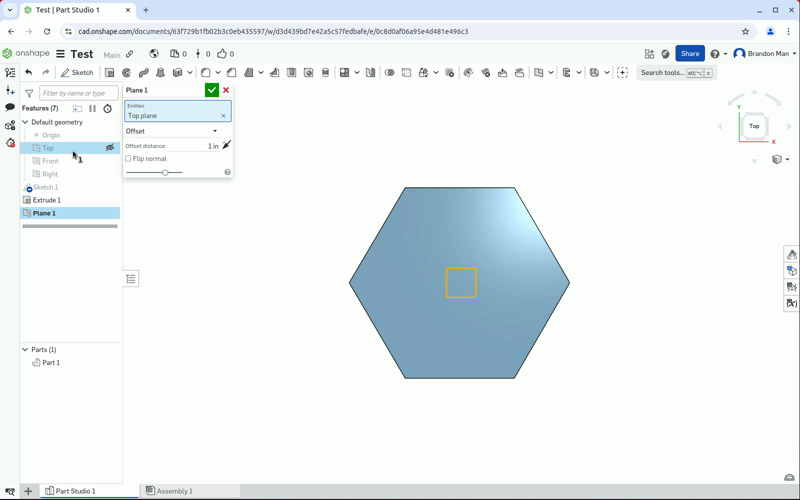
key(tab, 2)
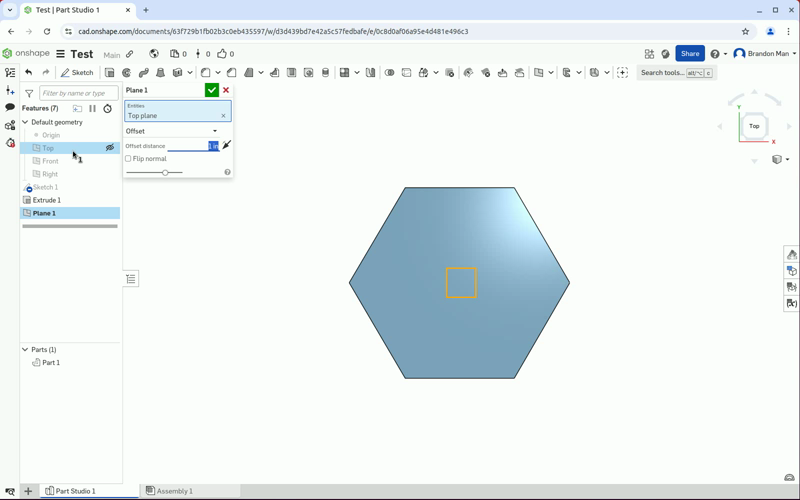
text(15.405)
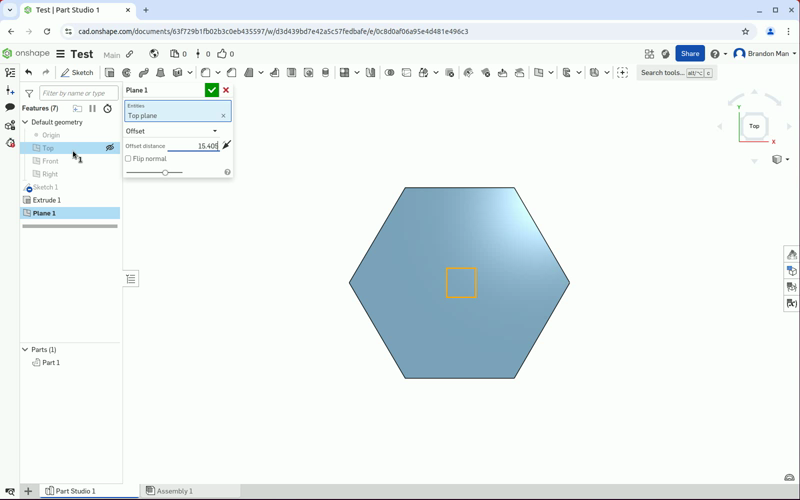
key(enter, 2)
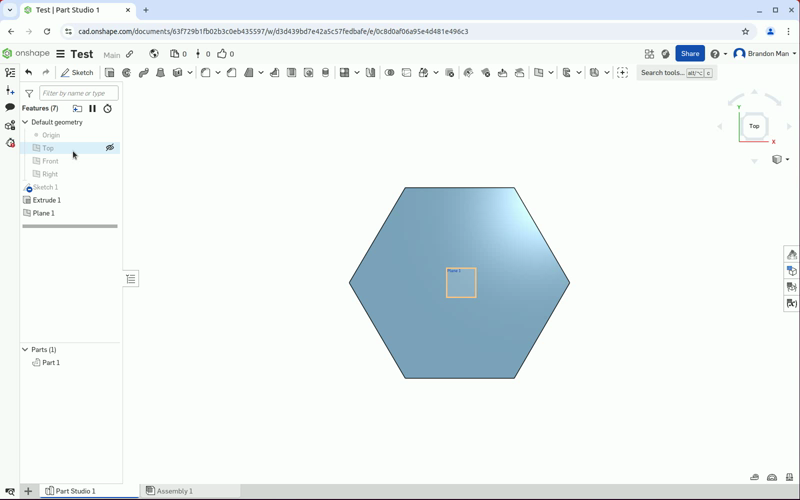
key(shift+s)
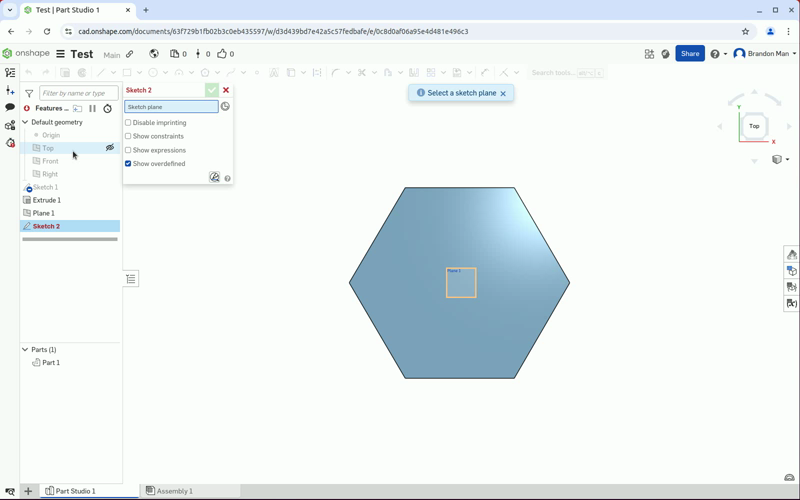
mouse_move(73, 215)
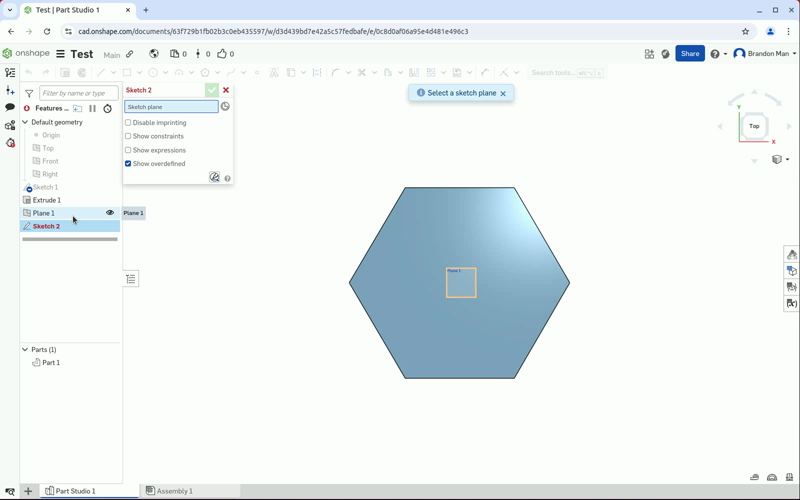
click(73, 215)
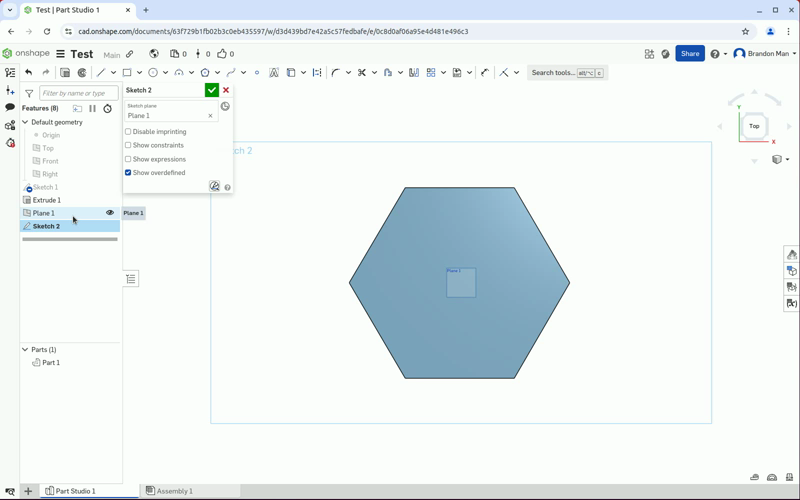
mouse_move(73, 352)
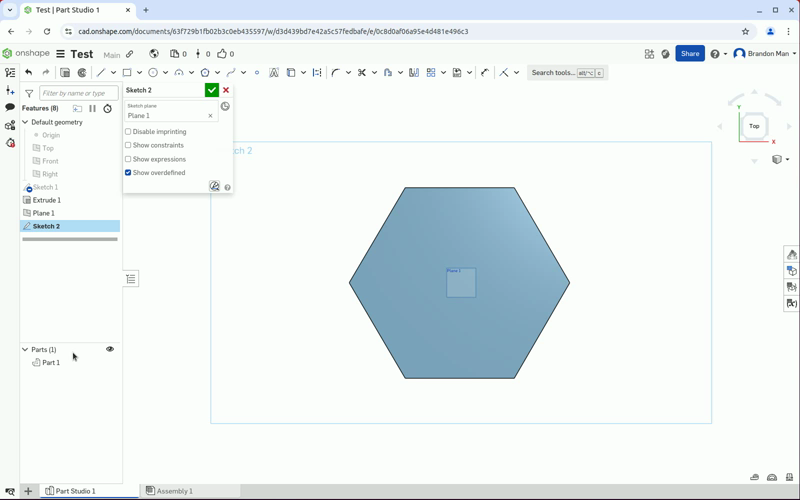
key(y)
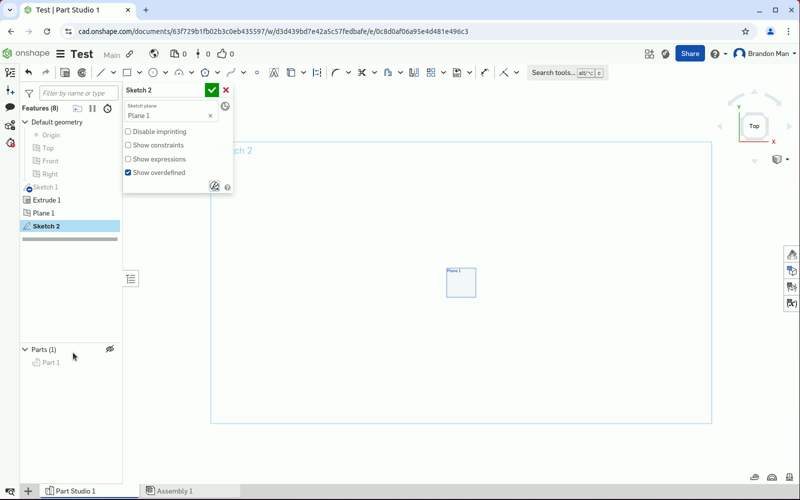
key(c)
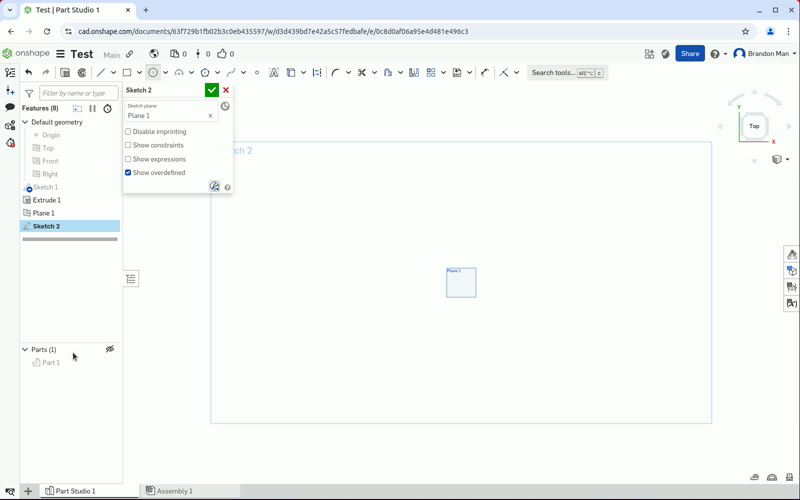
key_down(shift)
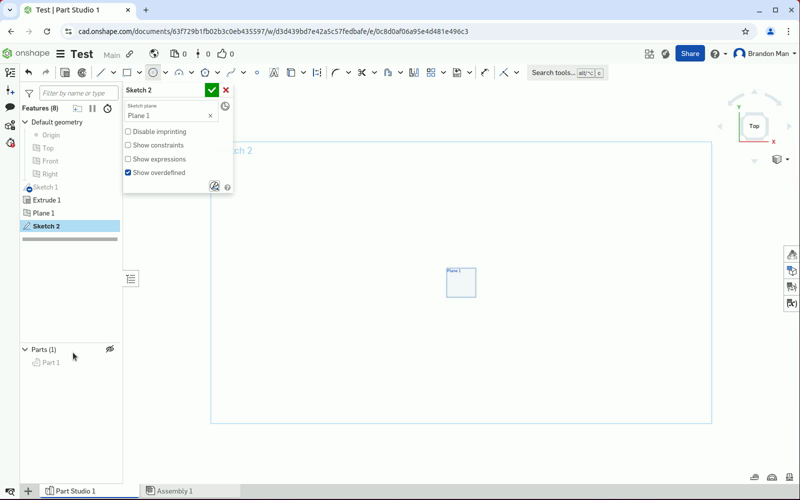
mouse_move(461, 282)
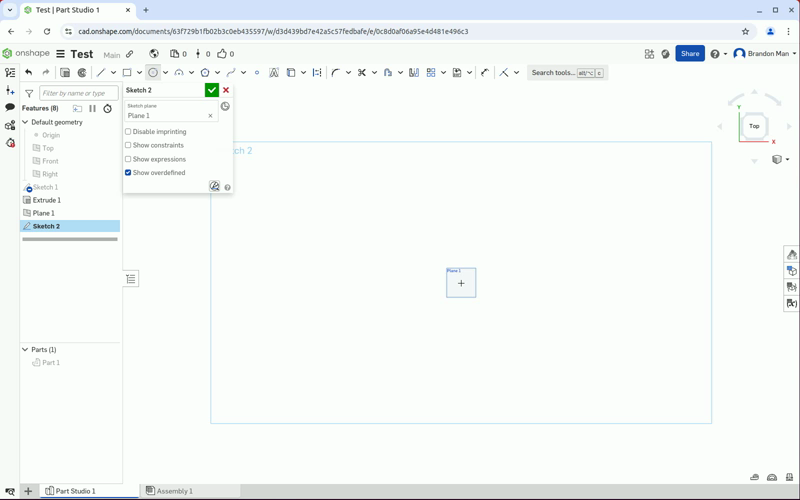
click(461, 282)
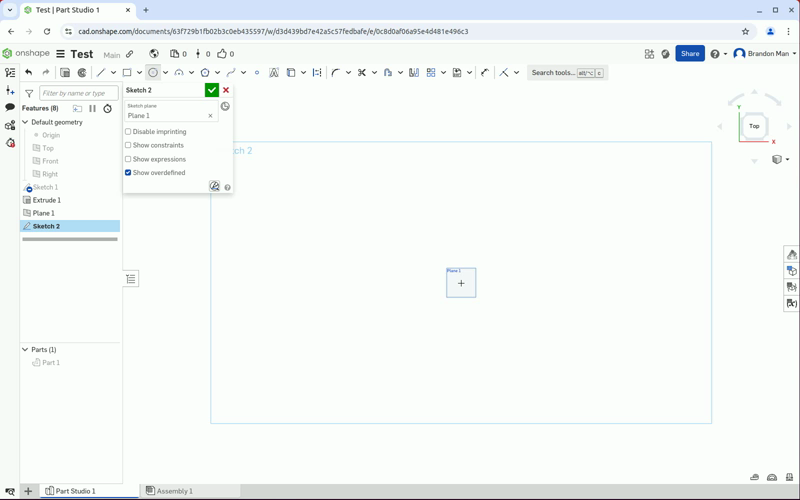
key_up(shift)
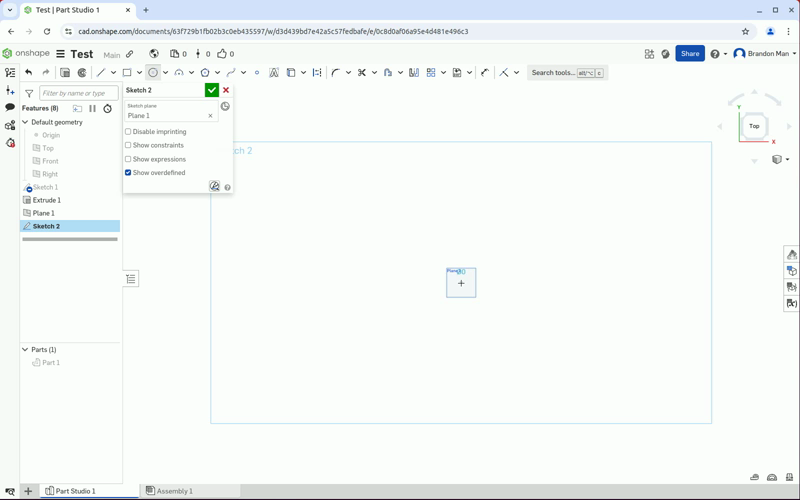
mouse_move(552, 282)
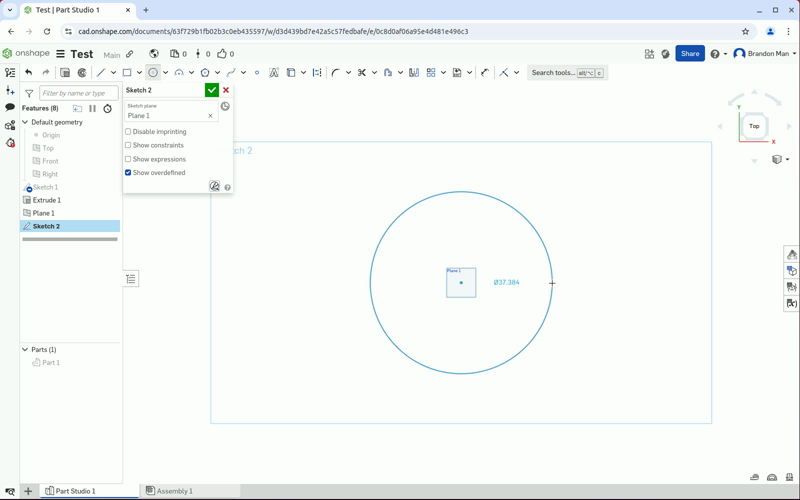
click(552, 282)
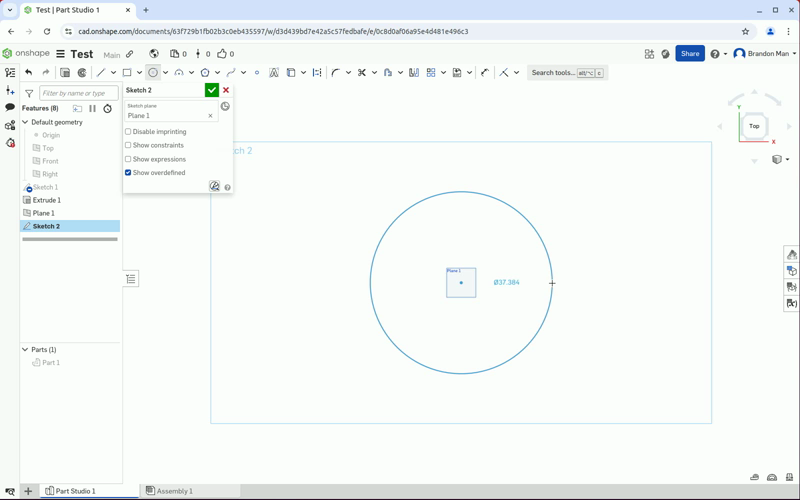
key(esc)
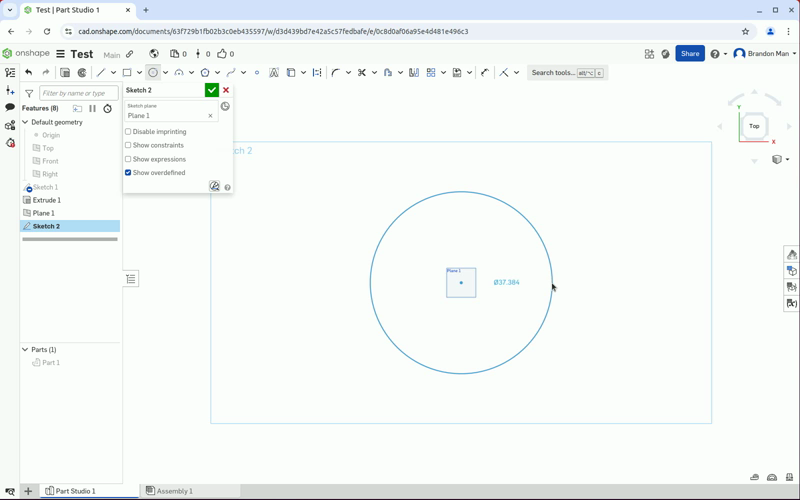
mouse_move(513, 246)
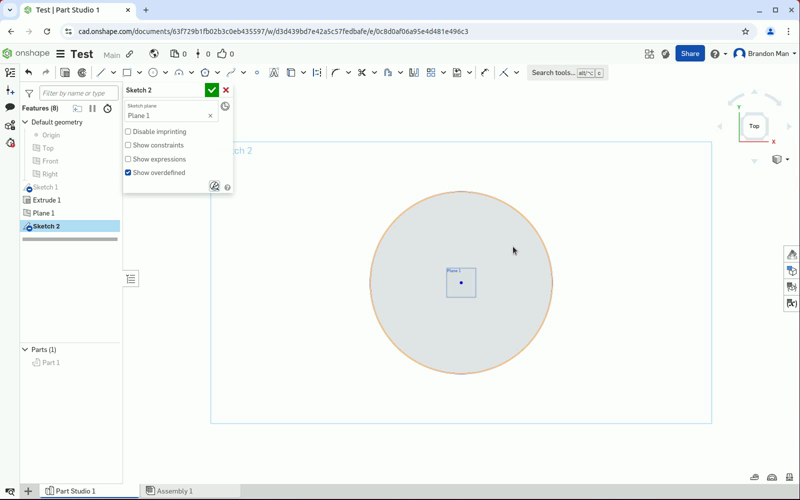
click(513, 246)
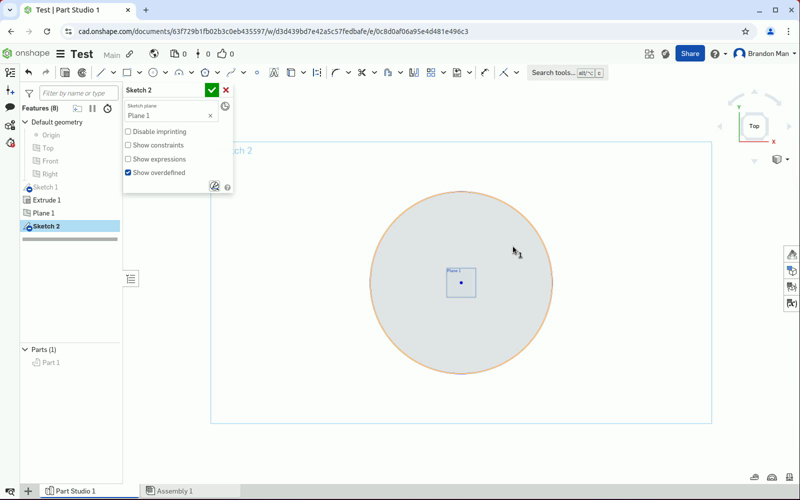
mouse_move(73, 352)
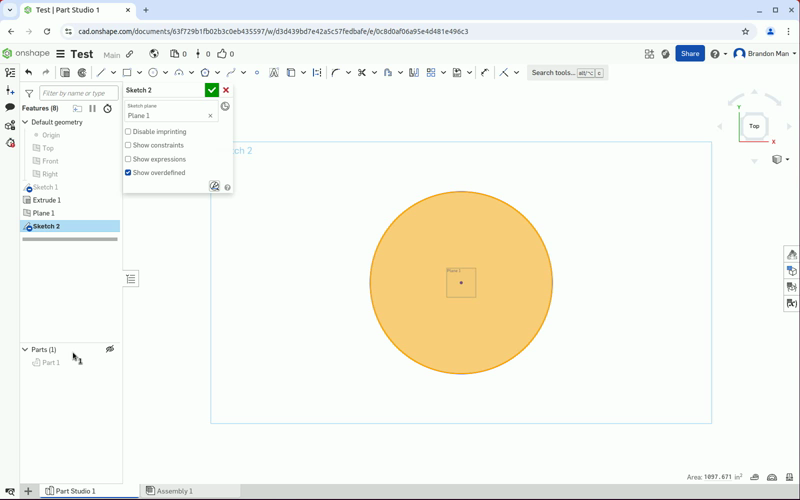
key(shift+y)
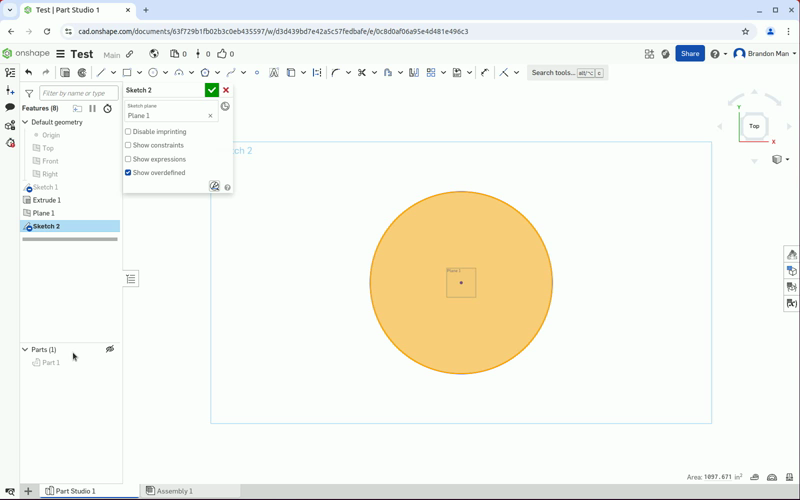
key(shift+e)
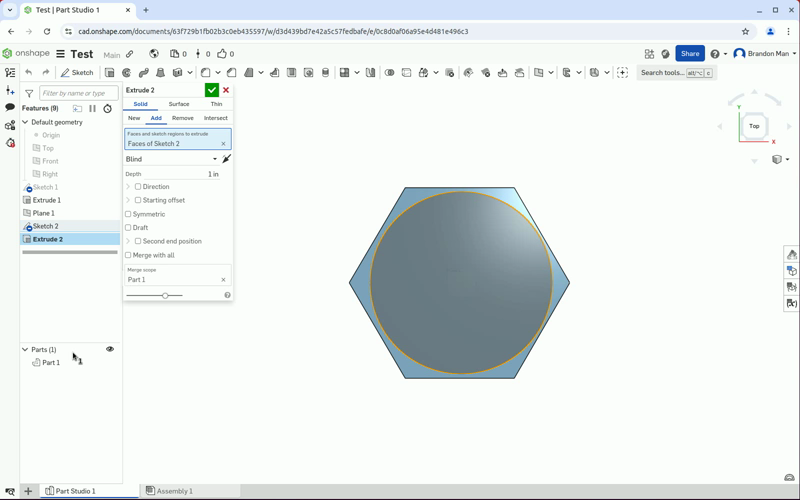
mouse_move(143, 106)
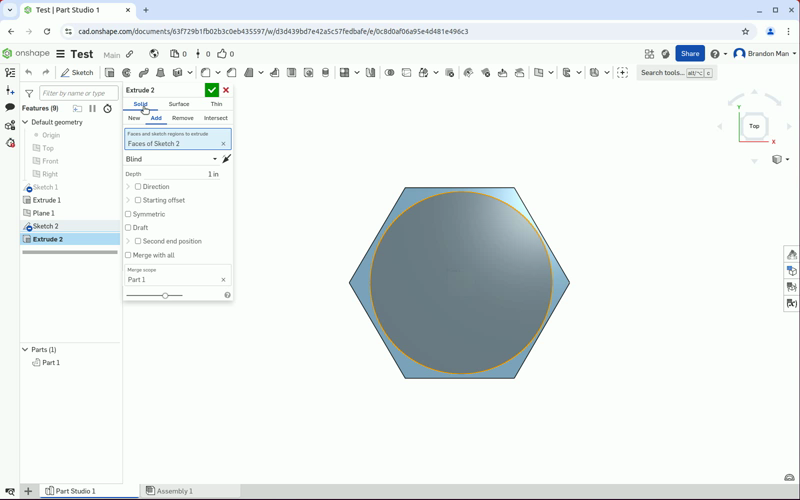
click(143, 106)
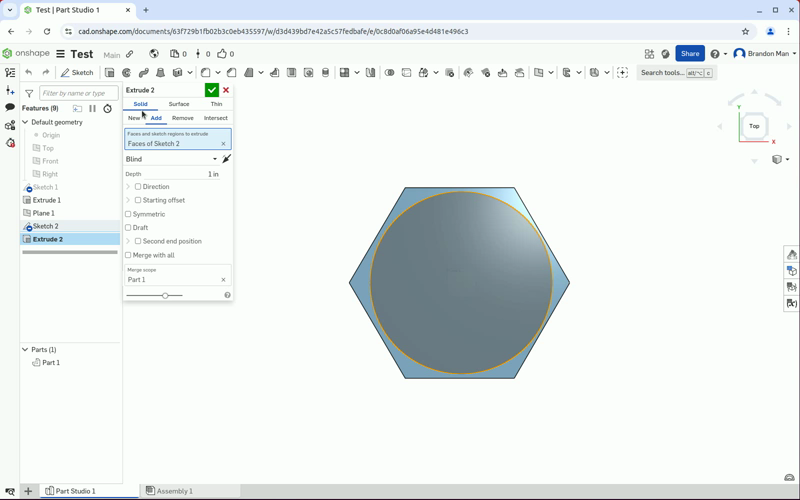
mouse_move(137, 120)
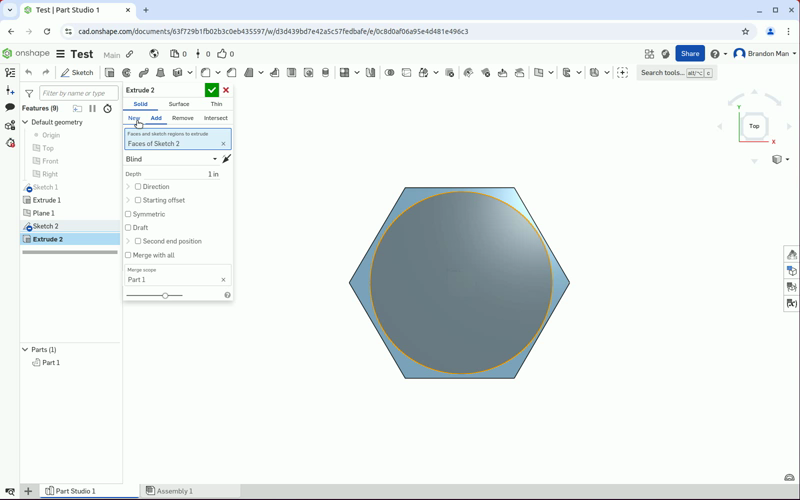
click(137, 120)
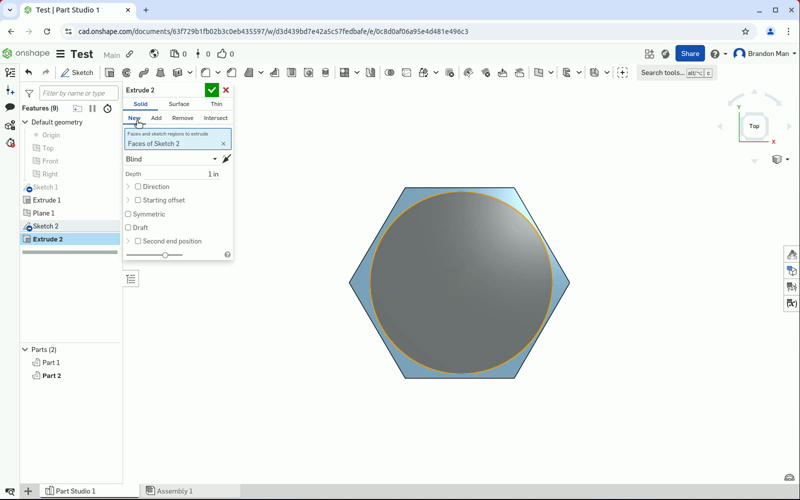
key(tab, 4)
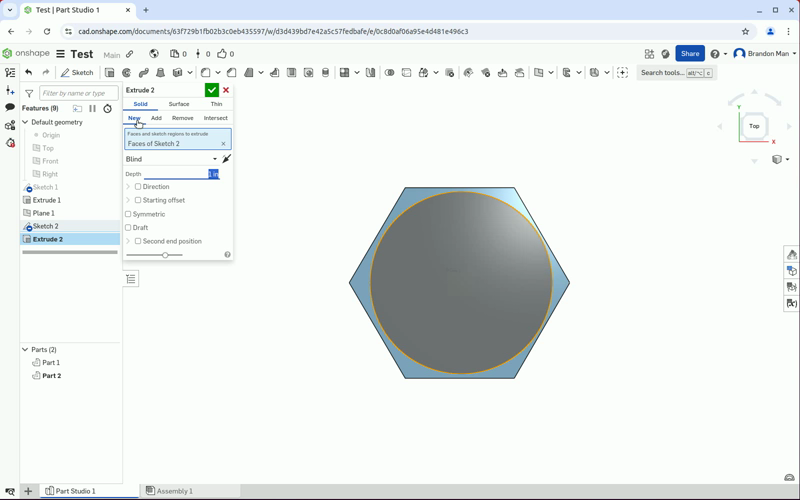
text(7.703)
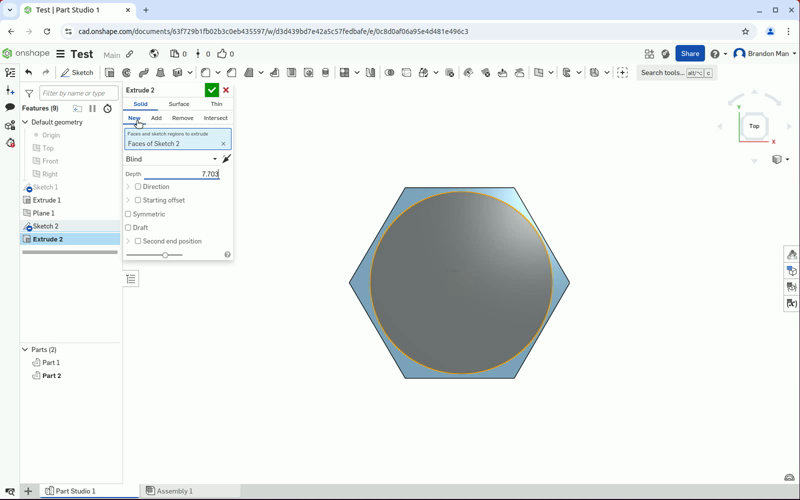
key(enter)
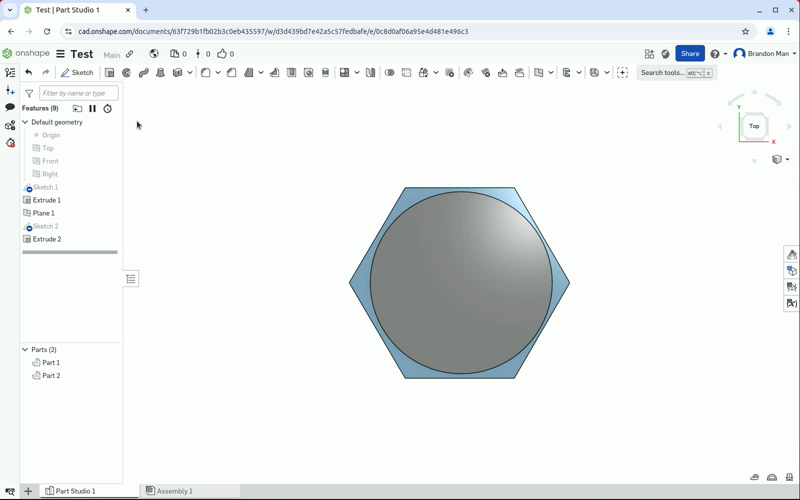
key(shift+h)
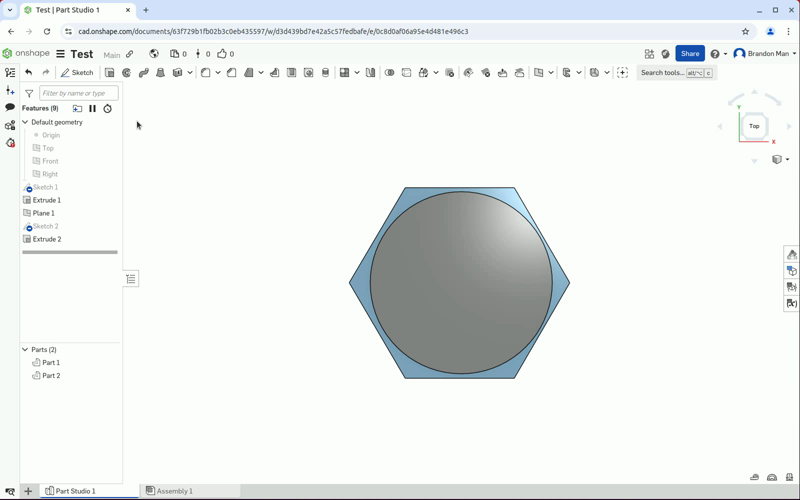
key(shift+h)
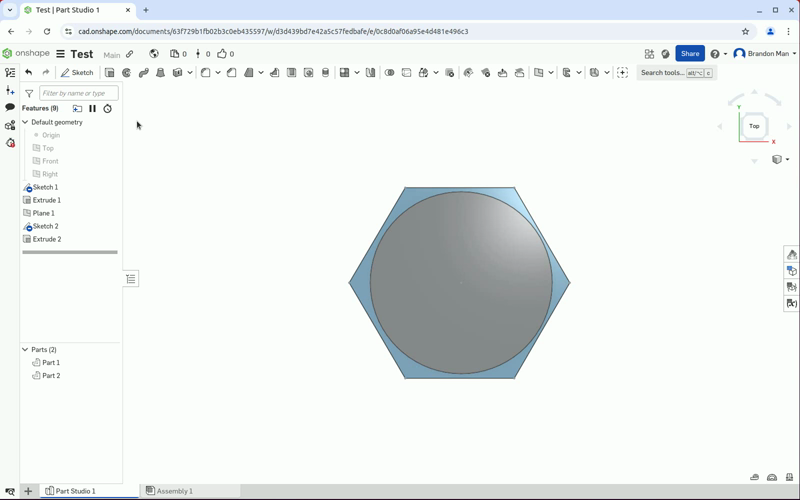
key(shift+7)
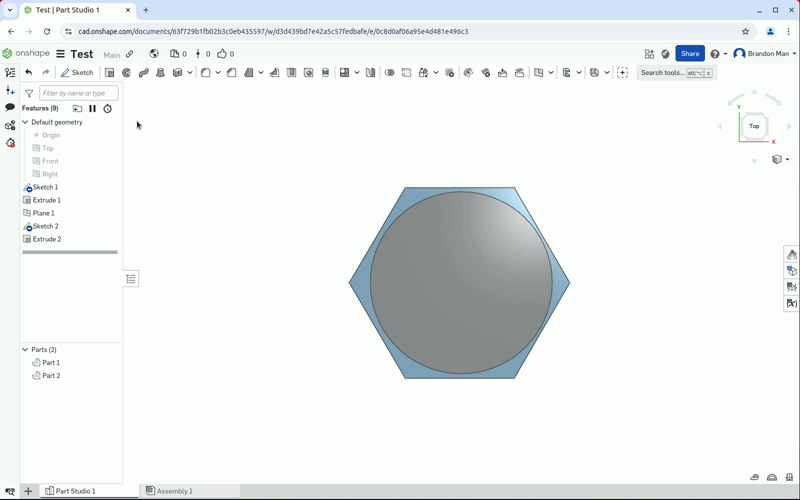
key(up, 3)
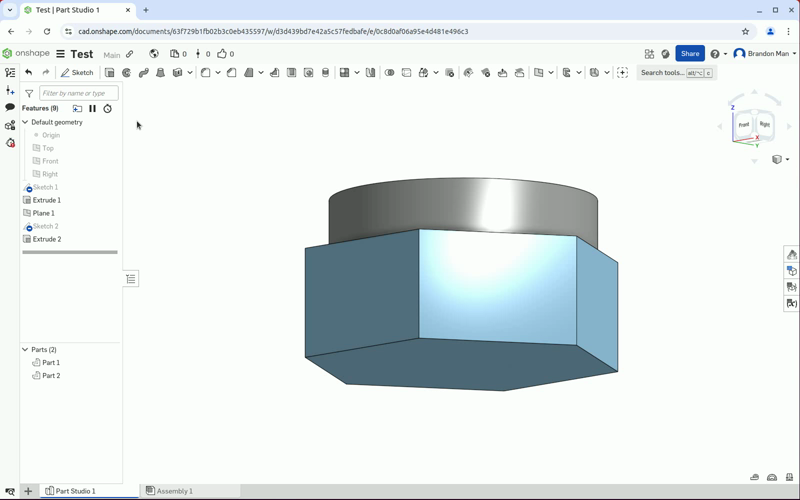
key(left, 3)
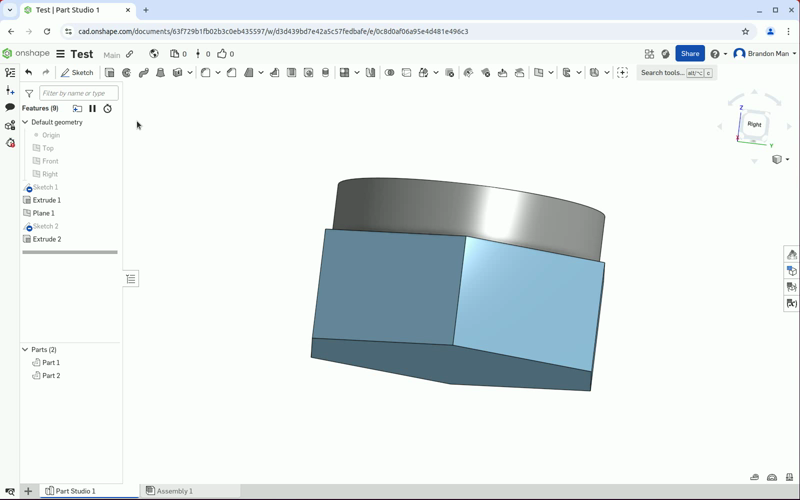
key(right, 3)
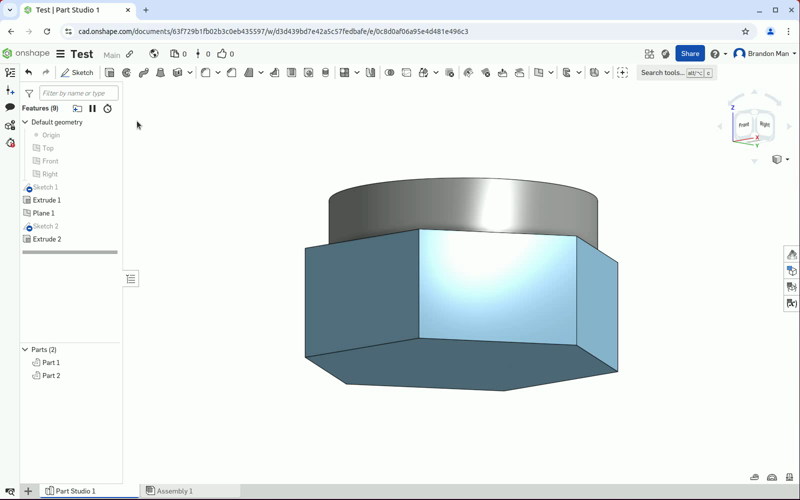
key(down, 3)
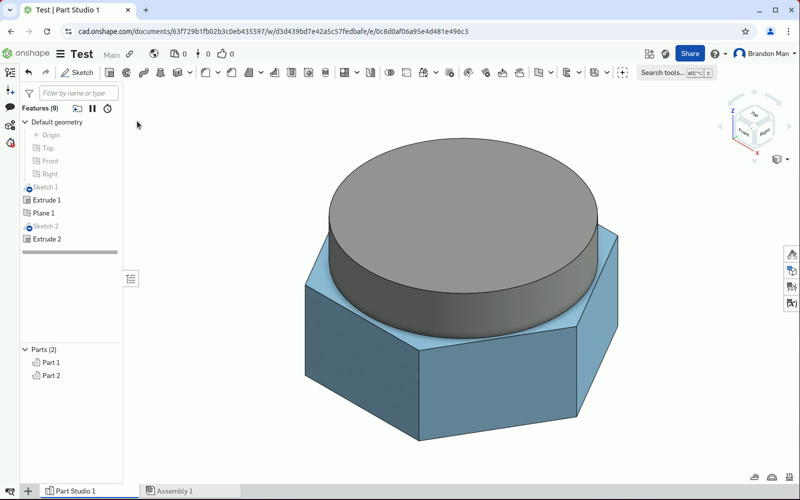
mouse_move(73, 189)
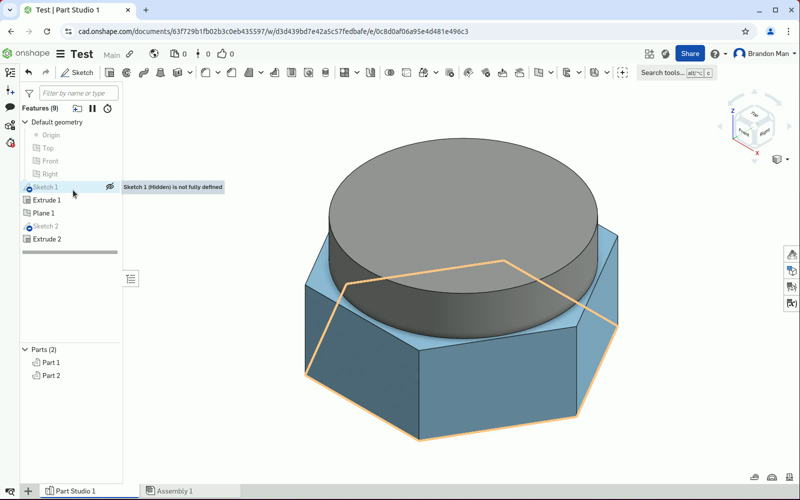
click(73, 189)